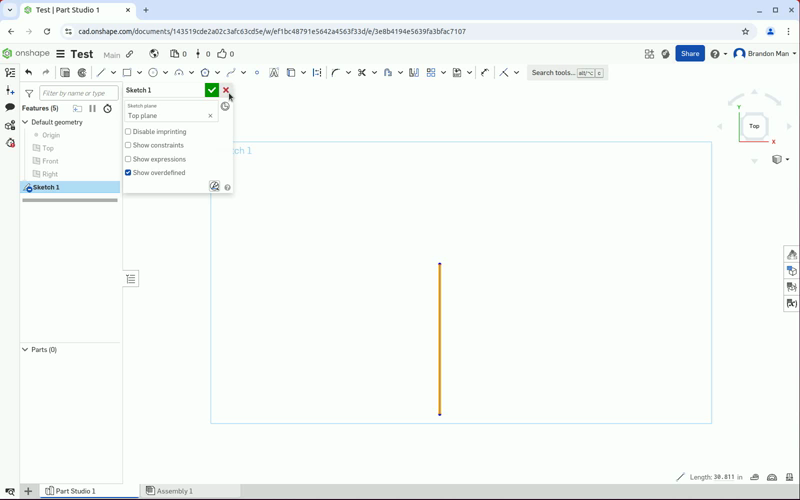
key(shift+h)
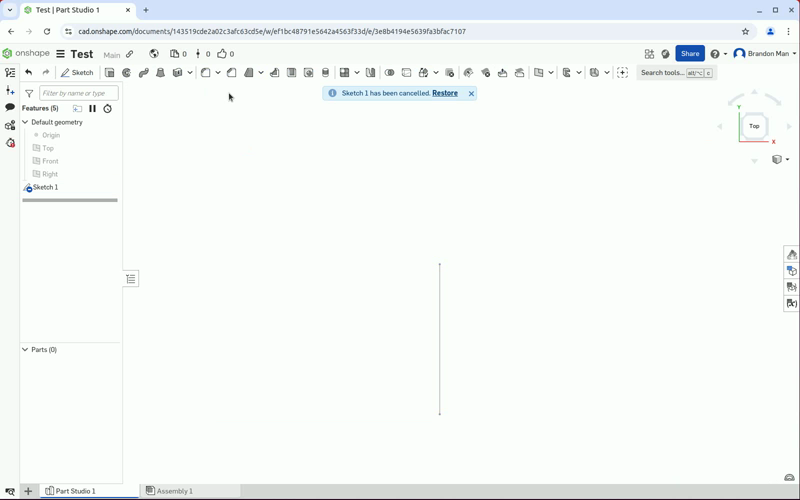
key(shift+s)
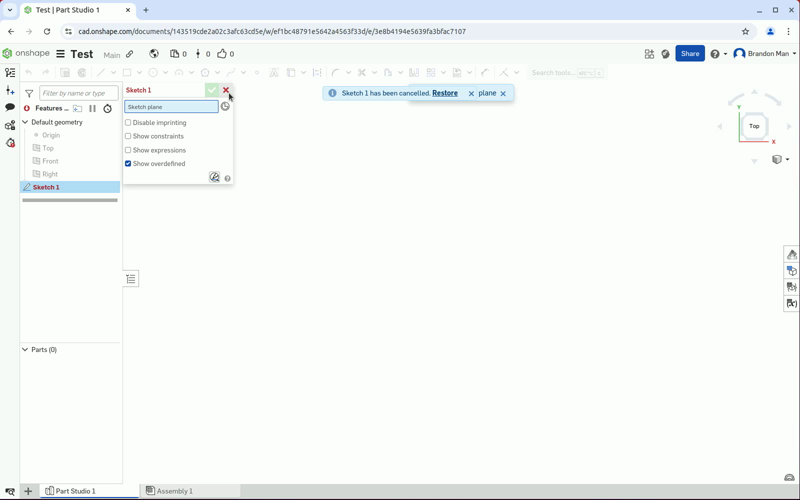
mouse_move(73, 150)
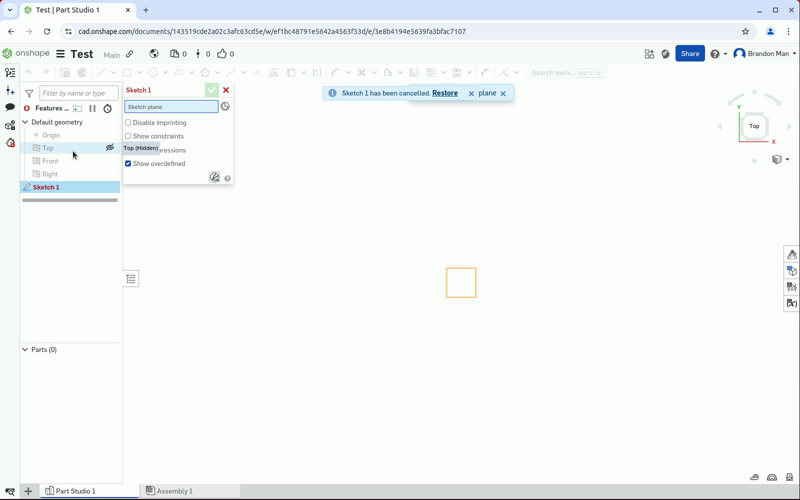
click(73, 150)
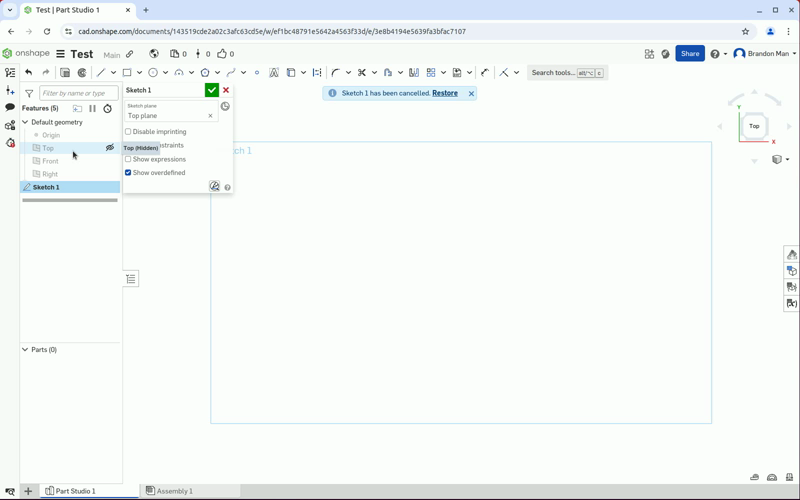
mouse_move(73, 352)
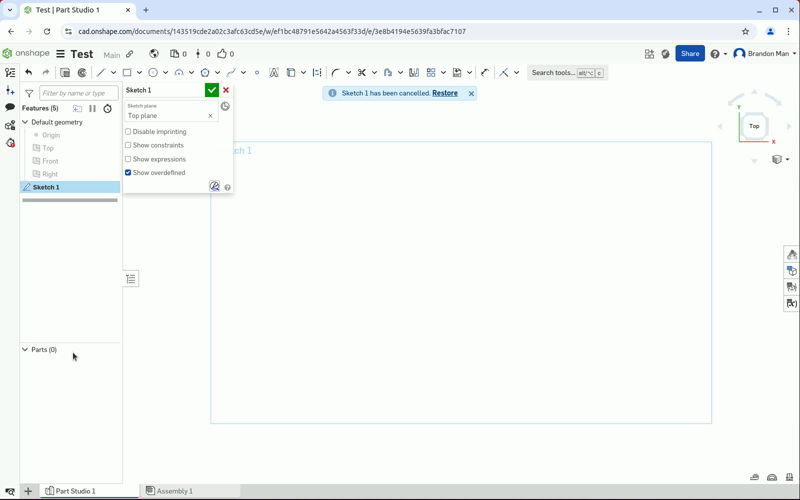
key(y)
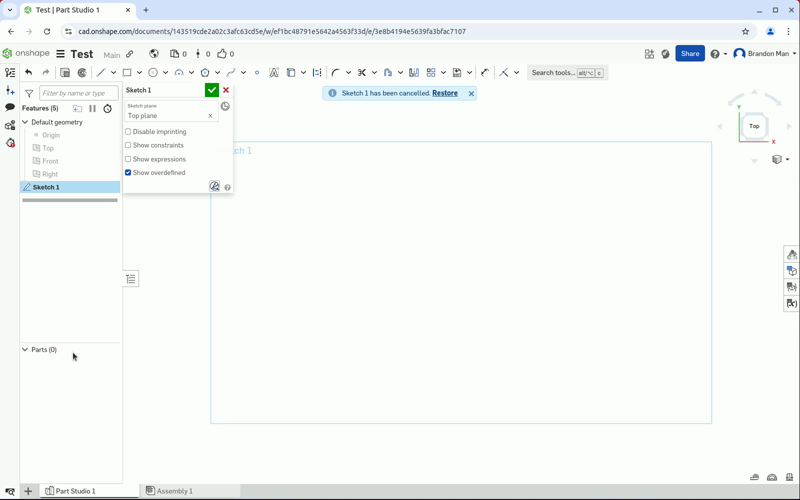
key(l)
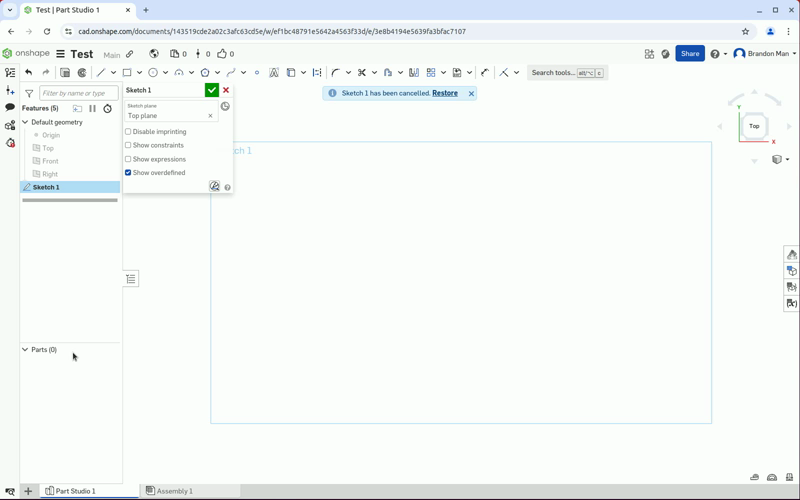
key_down(shift)
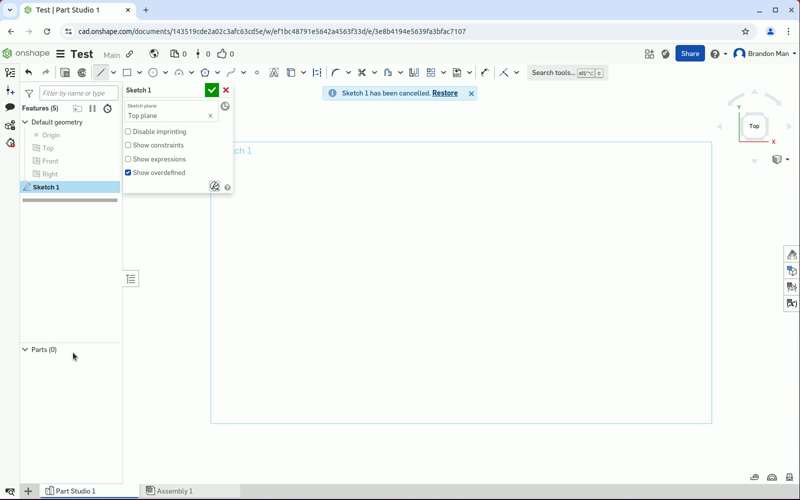
mouse_move(348, 395)
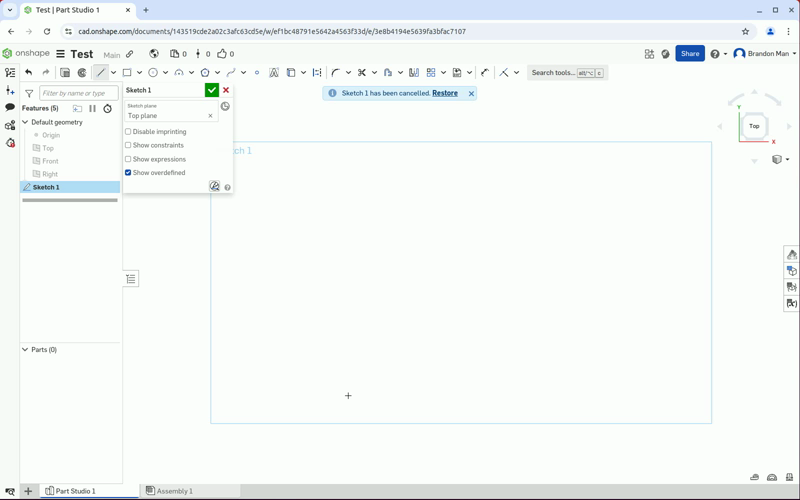
click(348, 395)
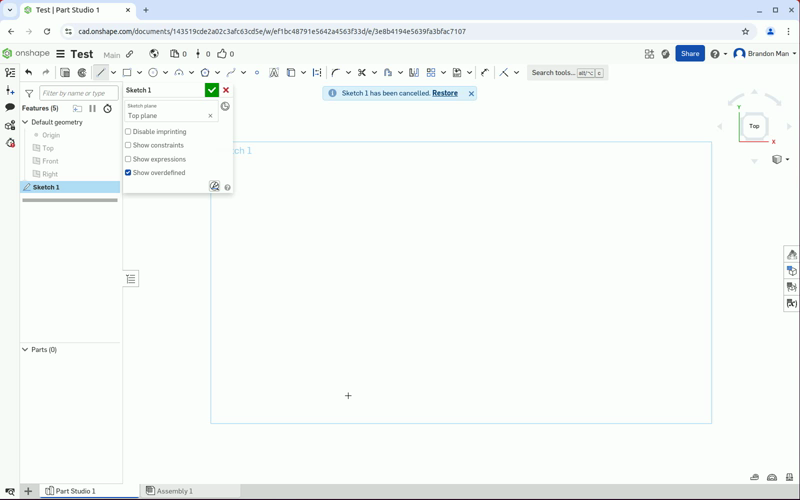
key_up(shift)
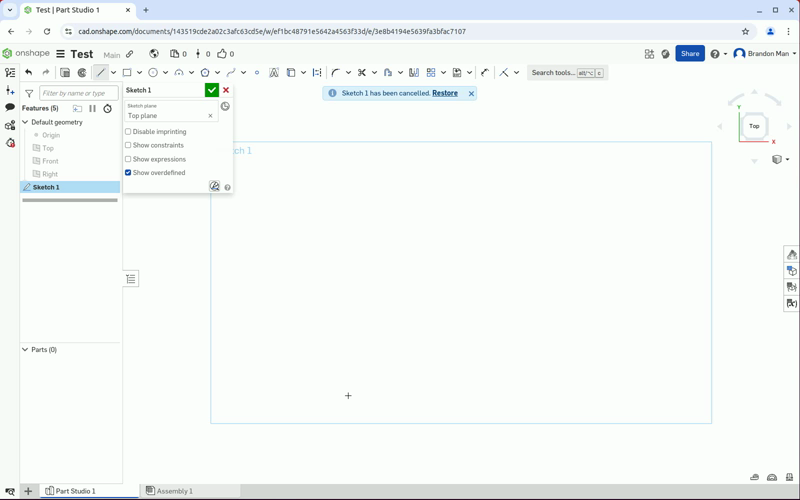
key_down(shift)
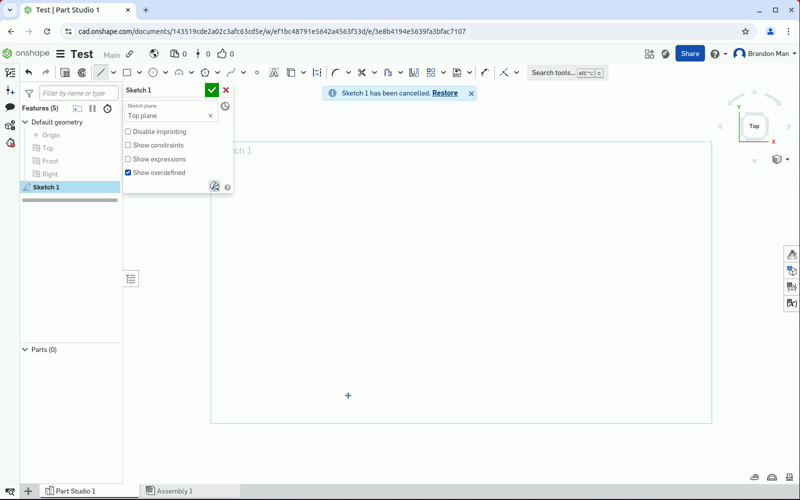
mouse_move(572, 395)
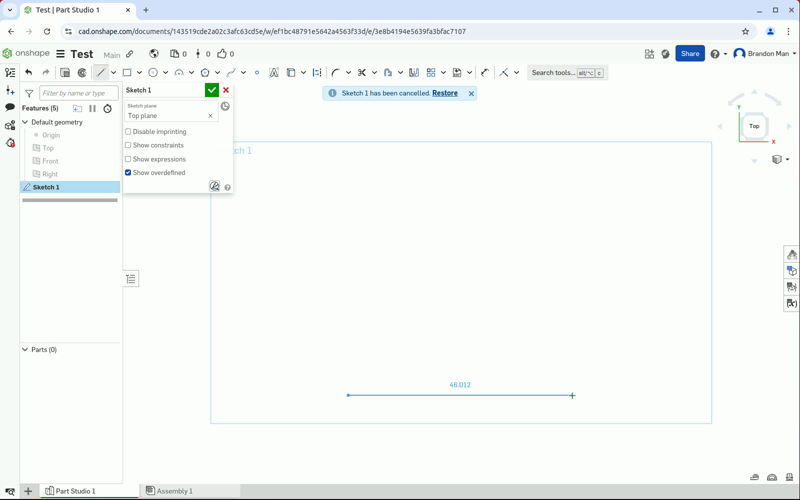
click(572, 395)
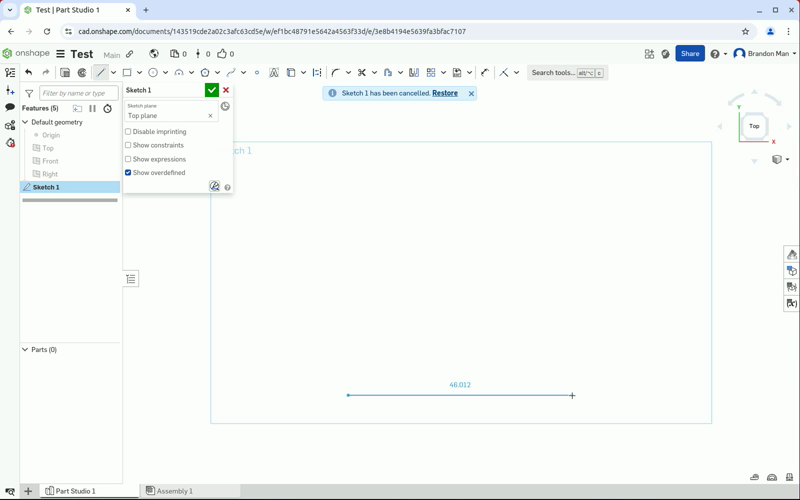
key_up(shift)
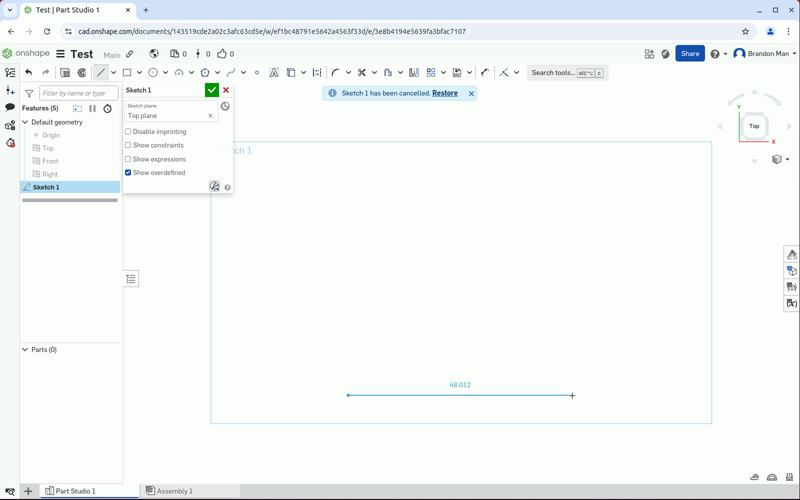
key_down(shift)
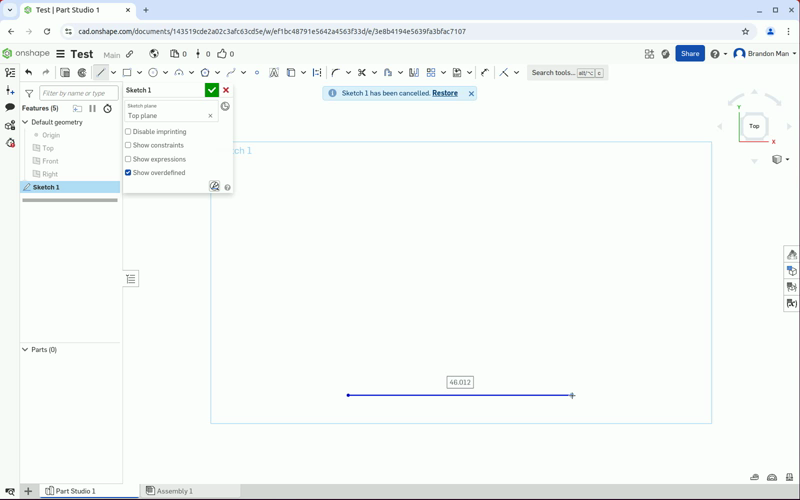
mouse_move(572, 171)
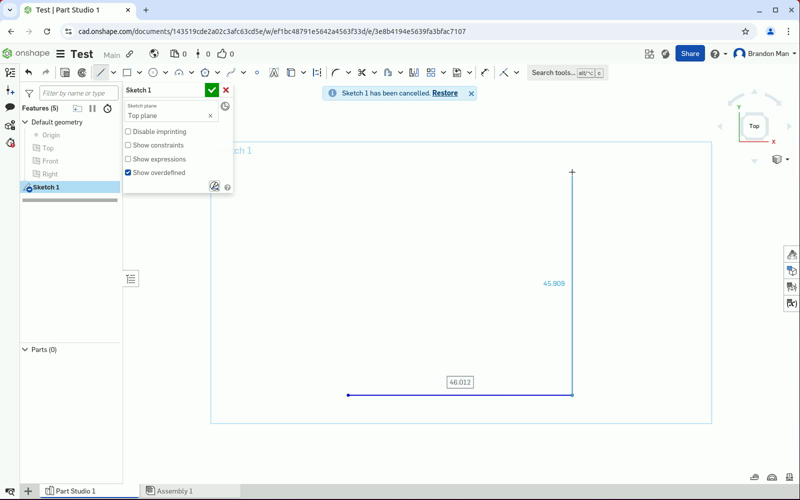
click(572, 171)
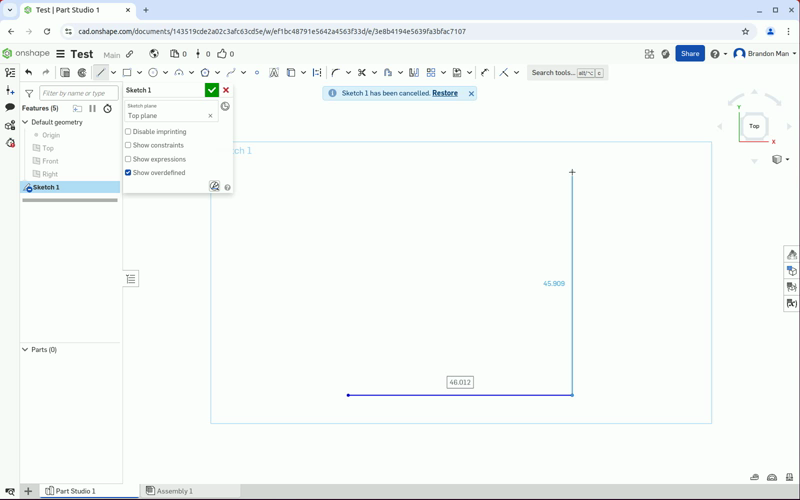
key_up(shift)
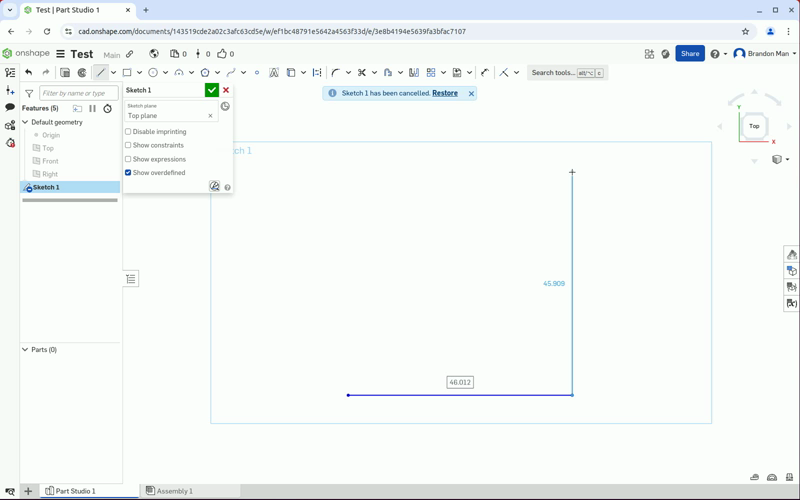
key_down(shift)
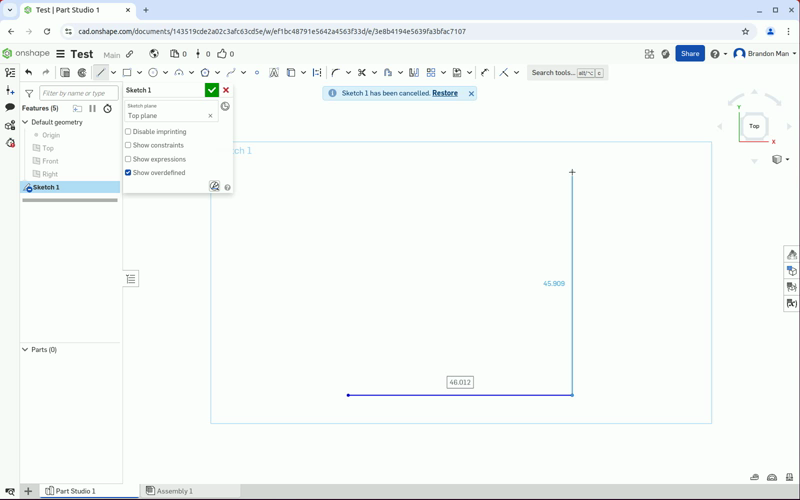
mouse_move(348, 171)
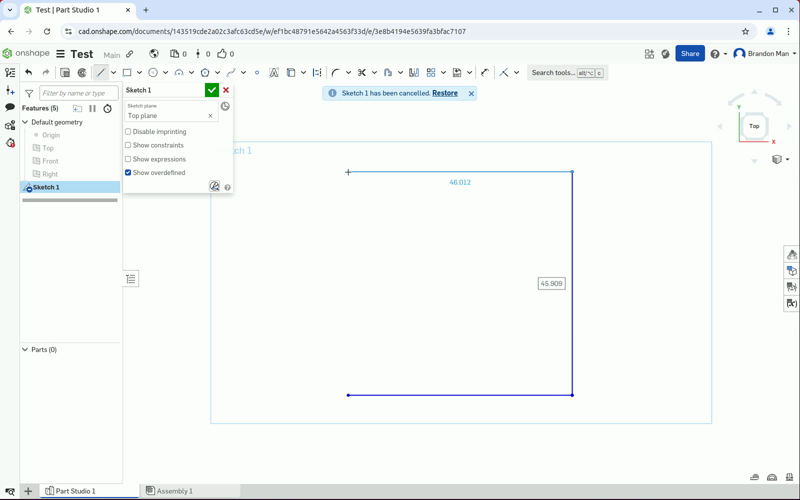
click(348, 171)
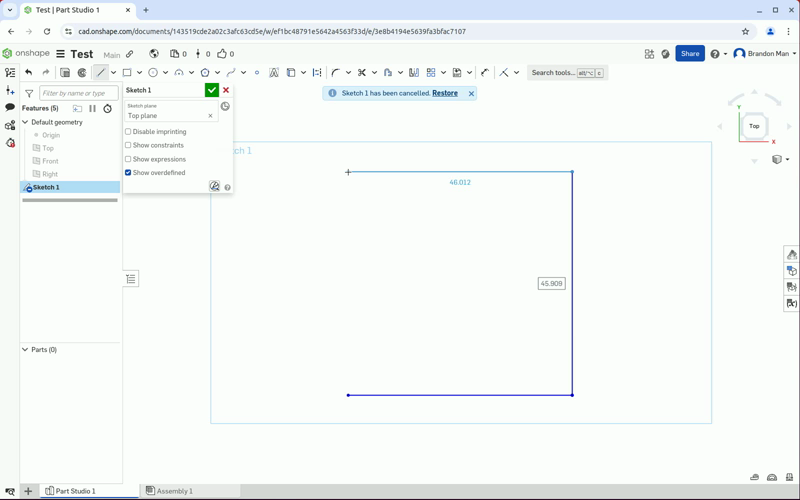
key_up(shift)
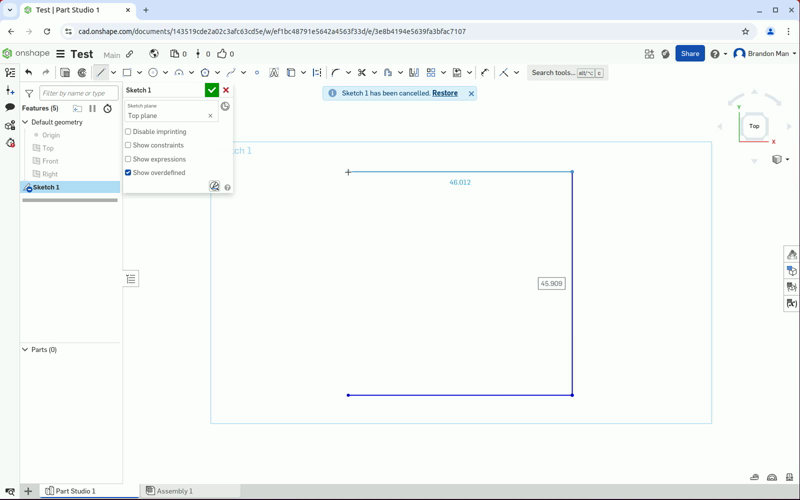
key_down(shift)
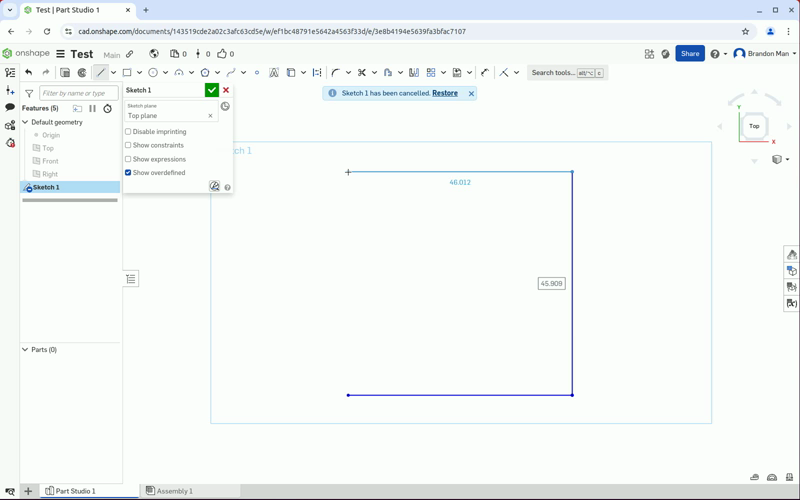
mouse_move(348, 395)
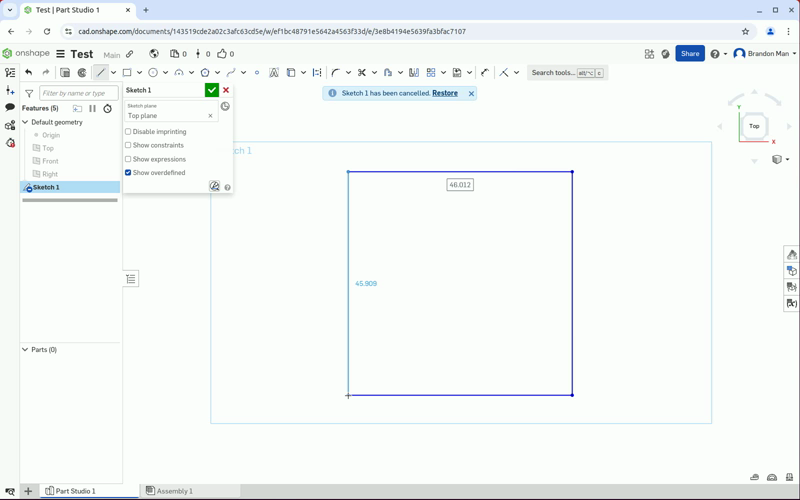
key_up(shift)
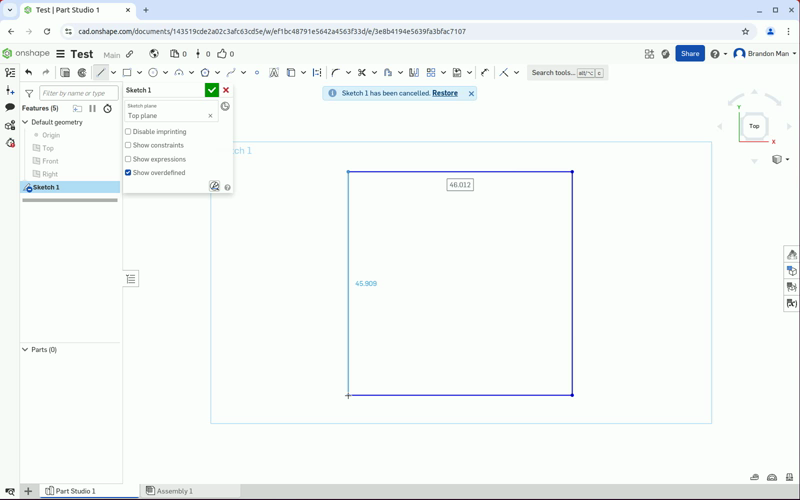
click(348, 395)
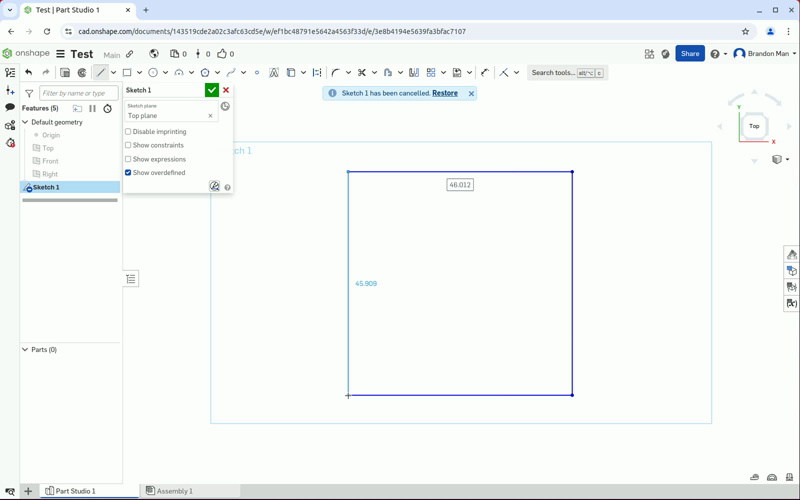
key(esc)
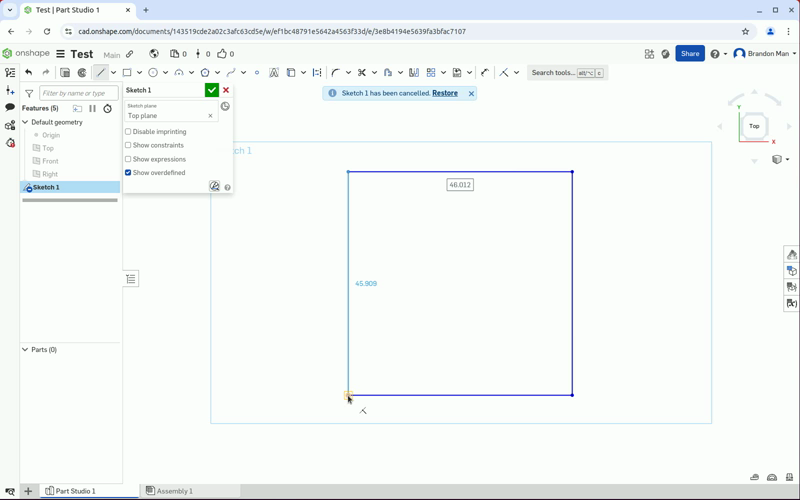
mouse_move(486, 233)
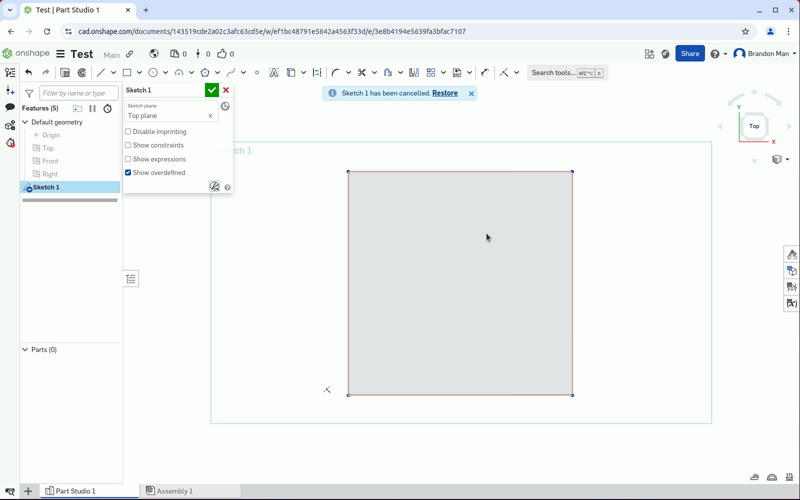
click(486, 233)
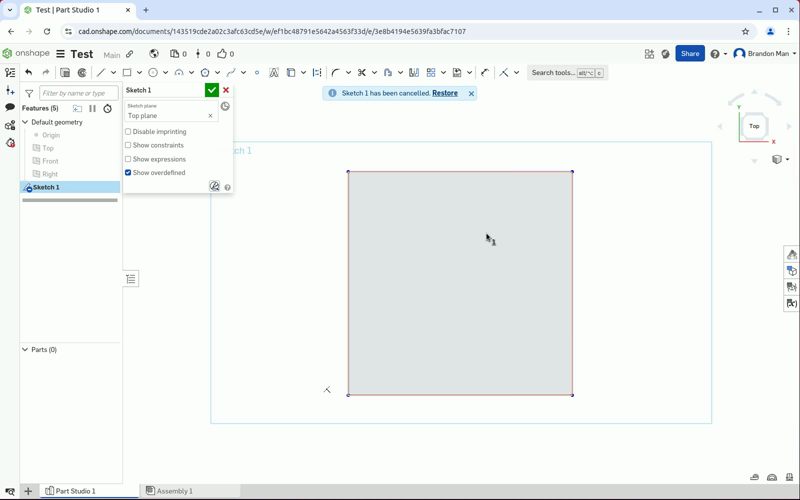
mouse_move(73, 352)
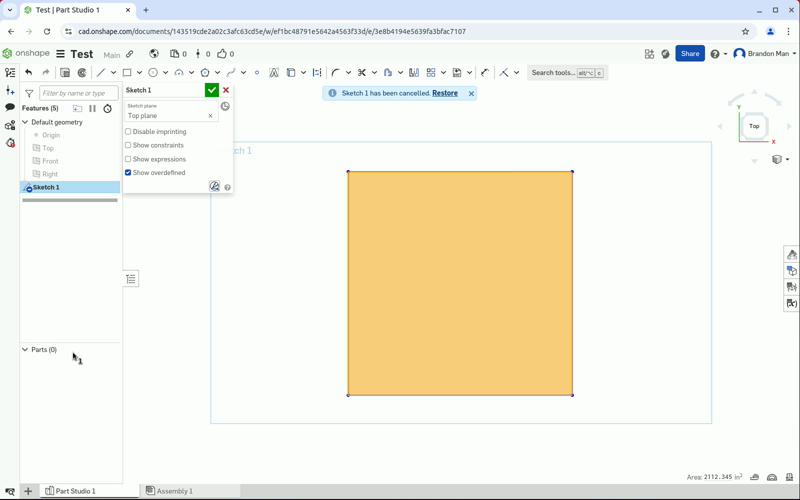
key(shift+y)
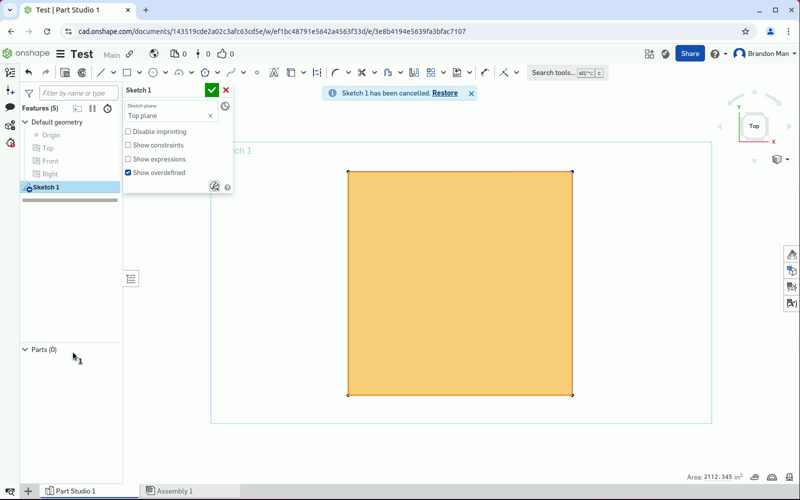
key(shift+e)
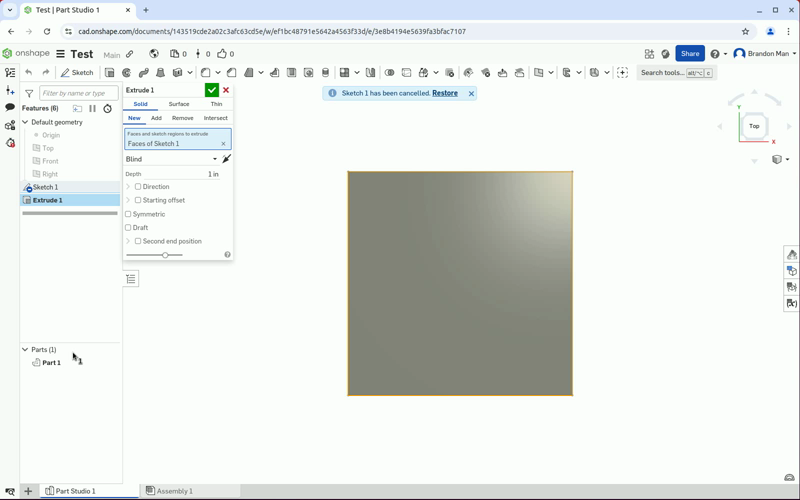
mouse_move(143, 106)
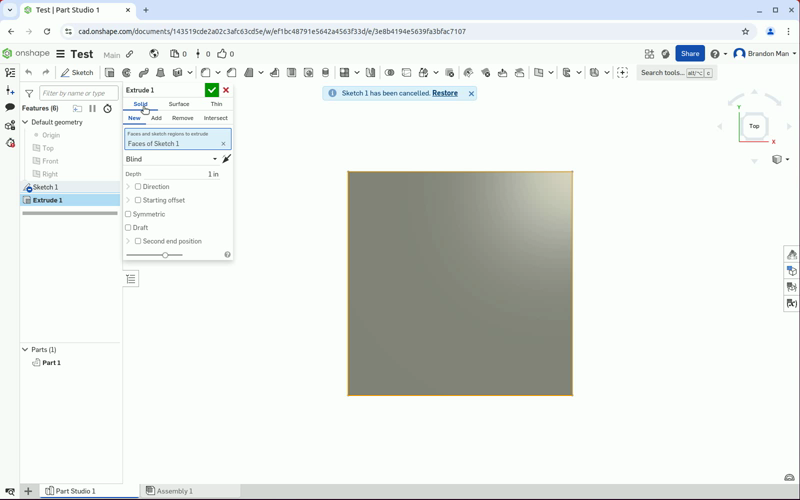
click(143, 106)
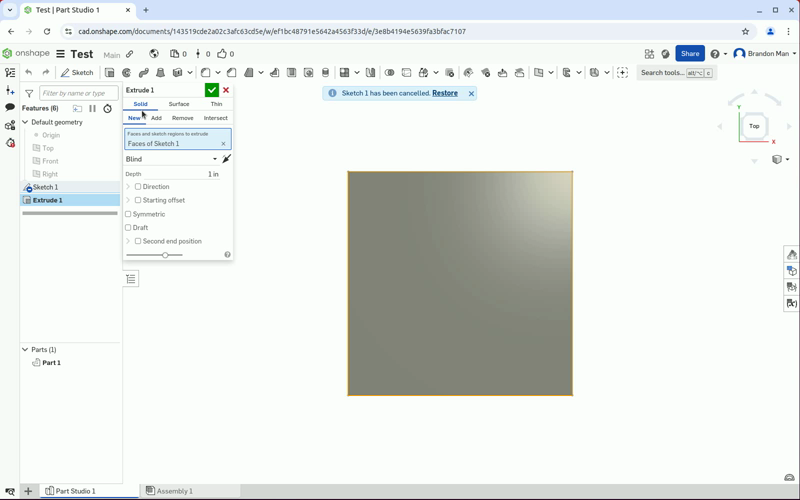
mouse_move(137, 120)
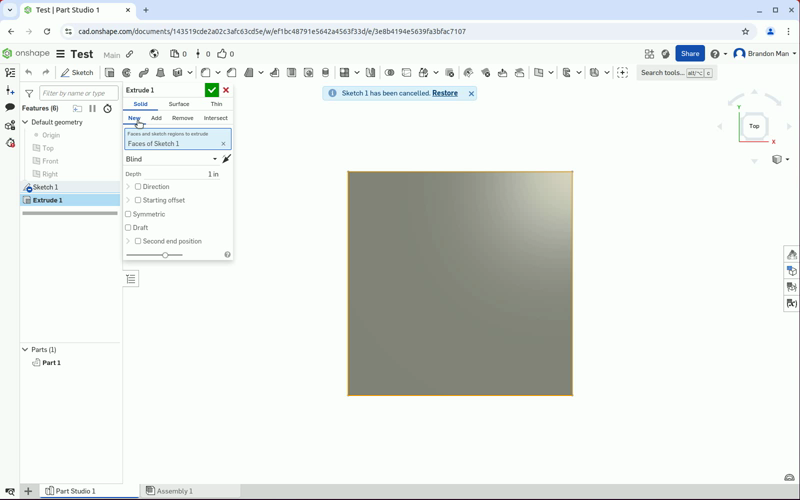
click(137, 120)
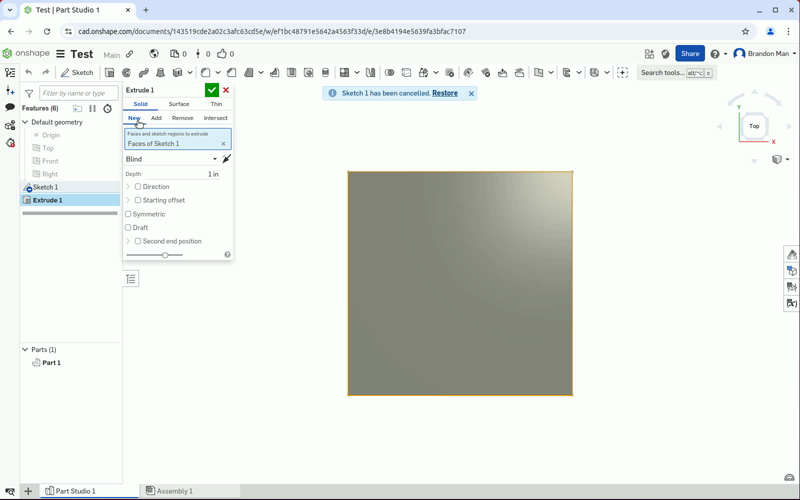
key(tab, 4)
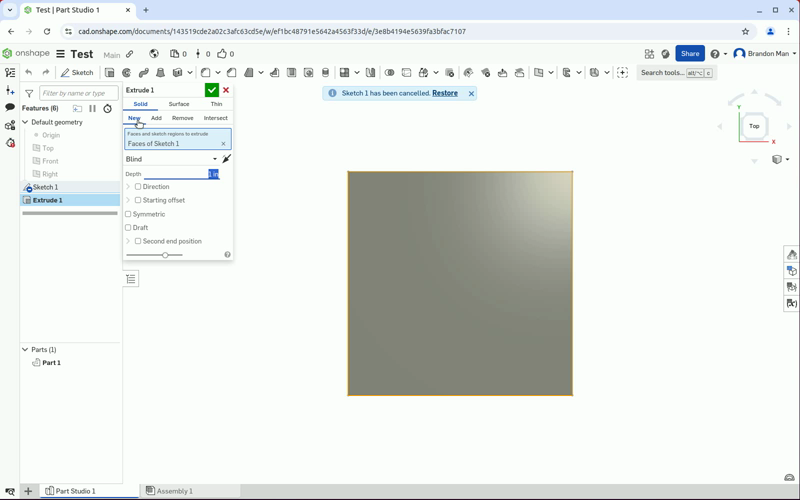
text(-20.22)
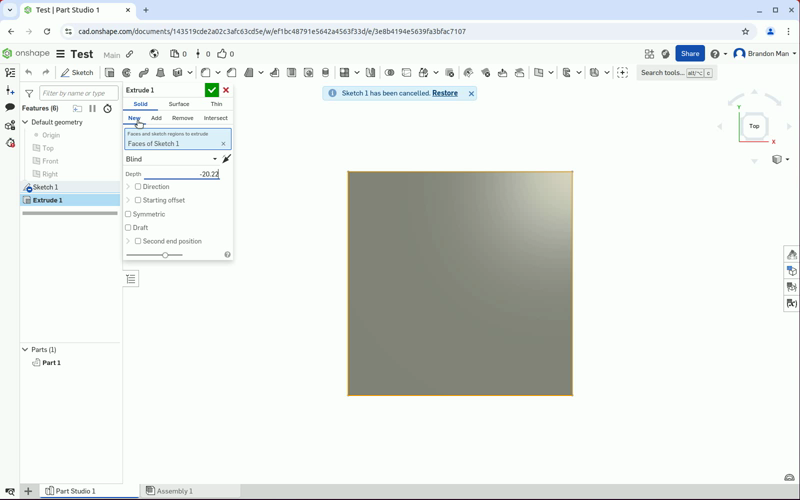
key(enter)
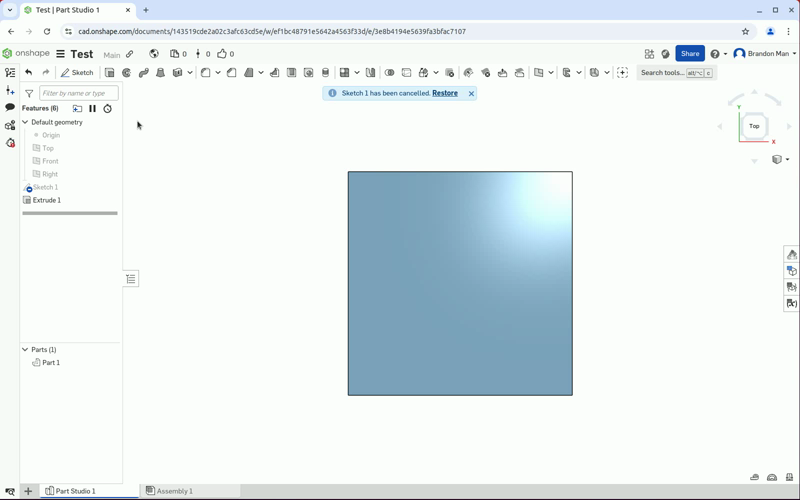
key(shift+h)
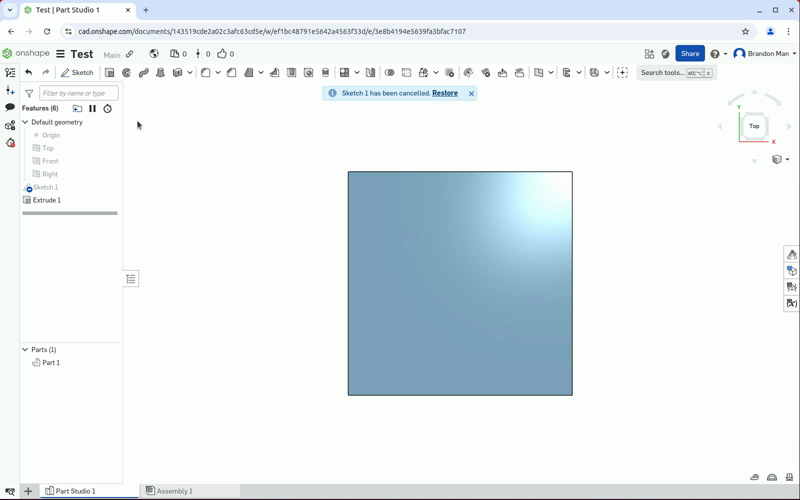
key(shift+h)
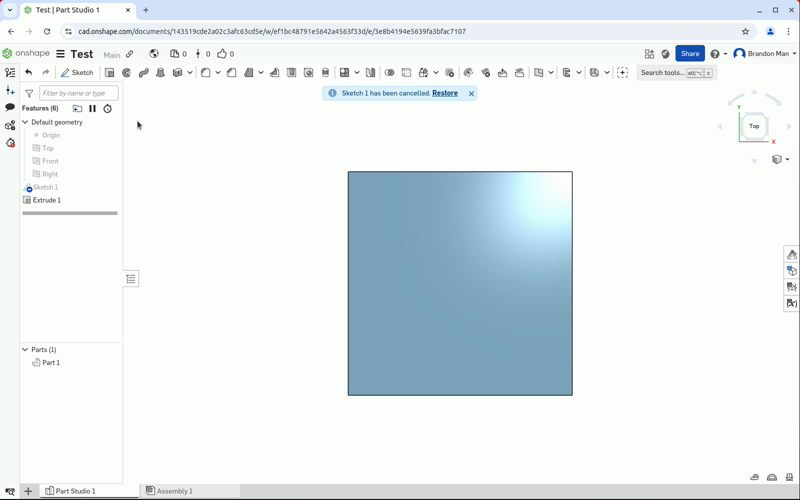
mouse_move(73, 189)
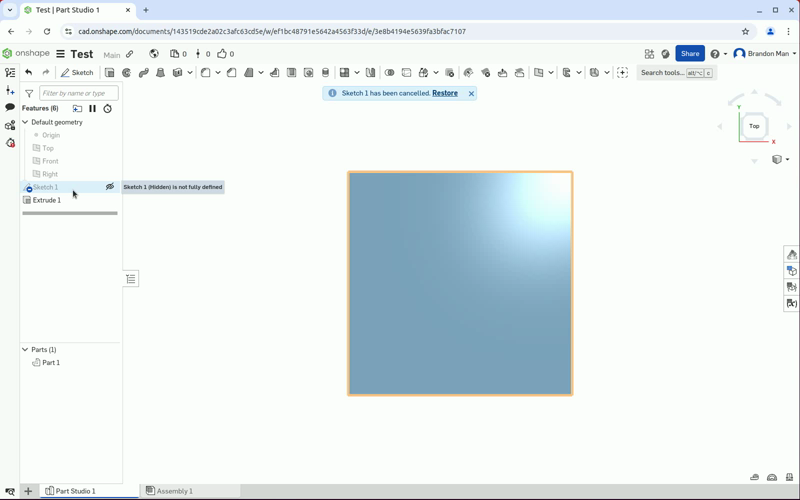
click(73, 189)
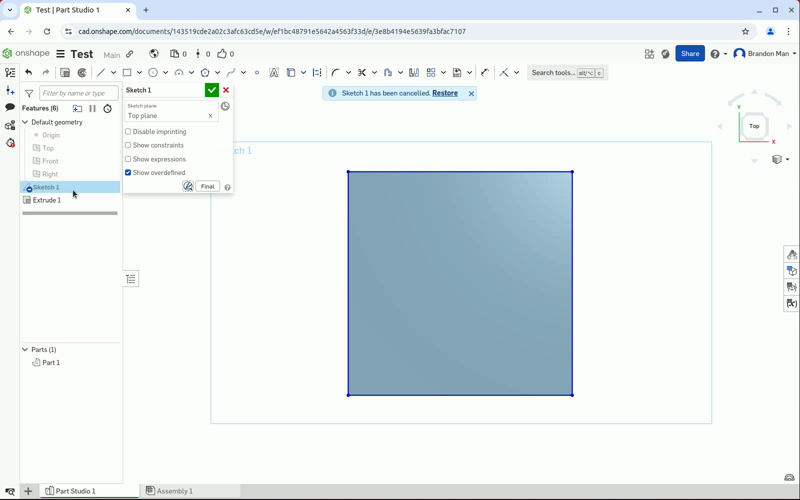
mouse_move(229, 92)
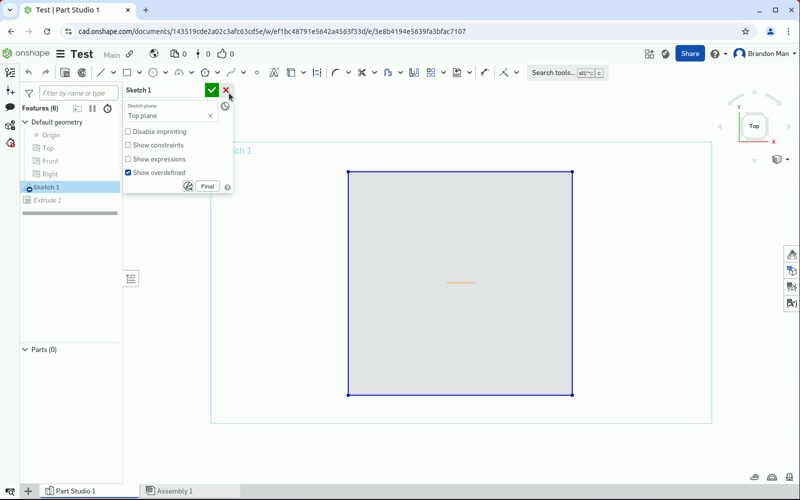
click(229, 92)
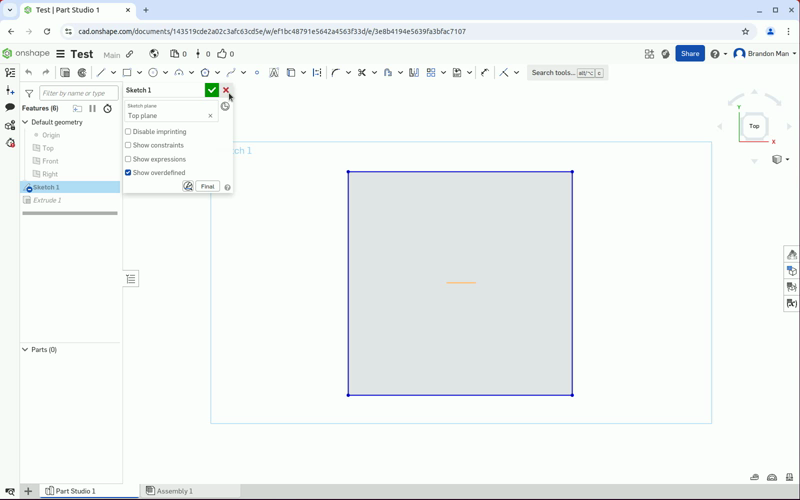
key(shift+s)
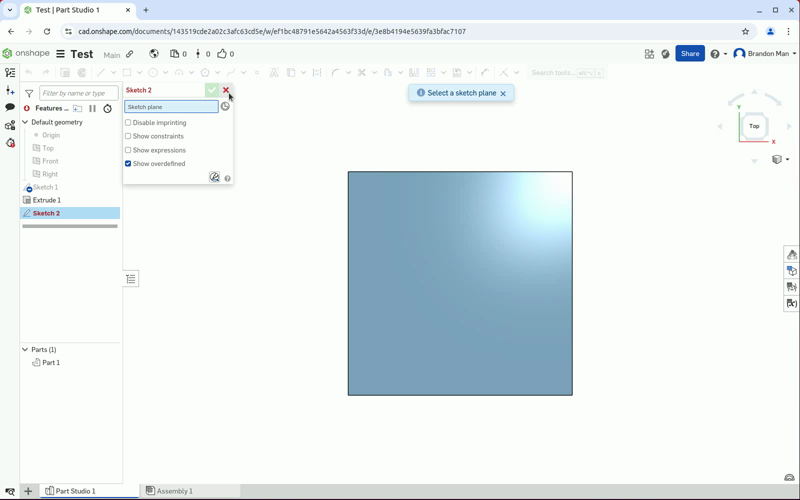
mouse_move(73, 150)
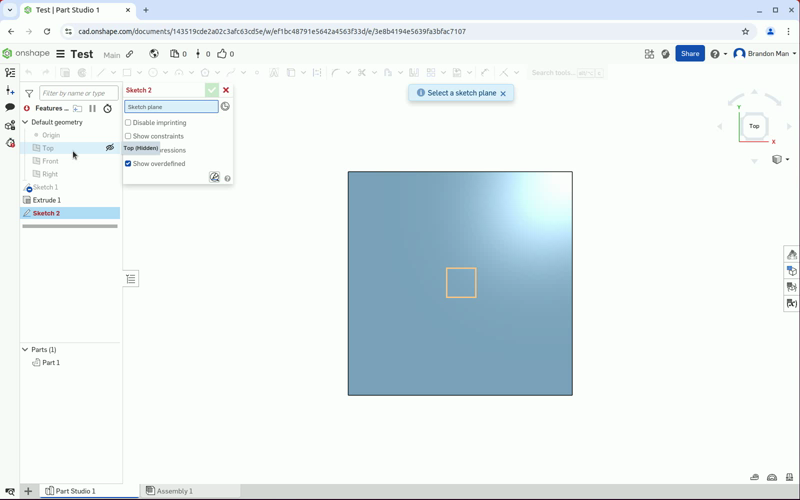
click(73, 150)
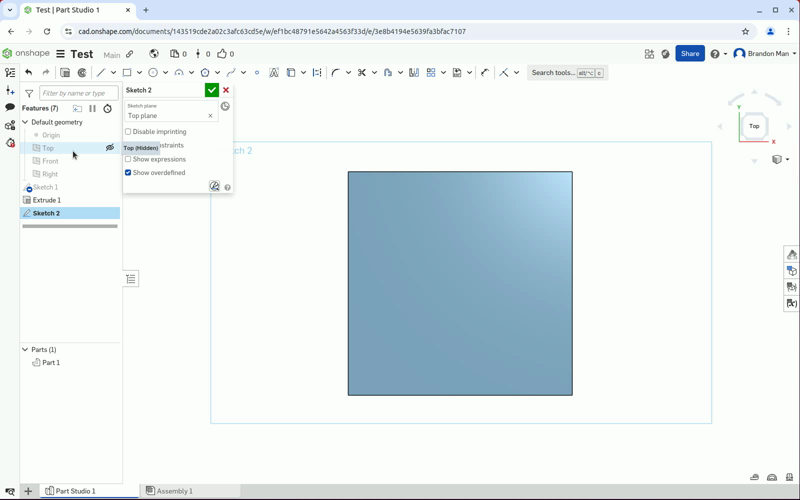
mouse_move(73, 352)
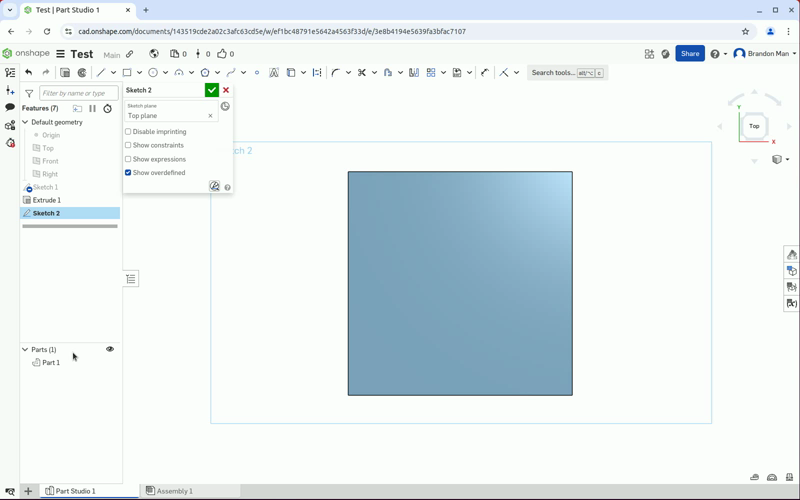
key(y)
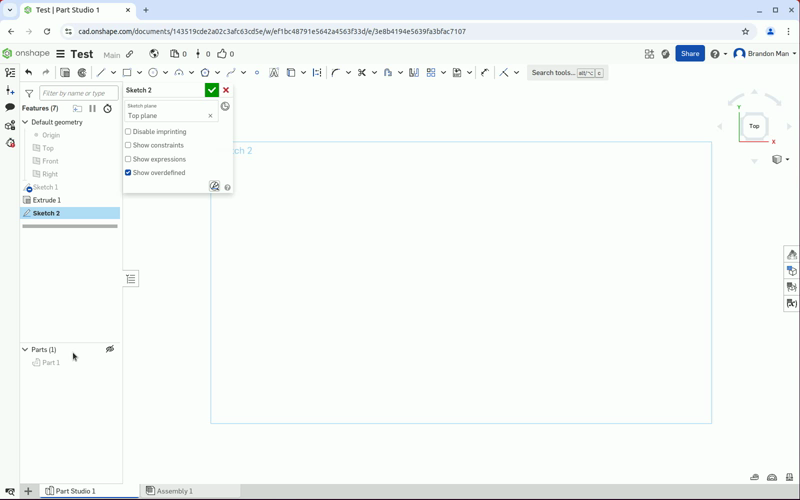
key(l)
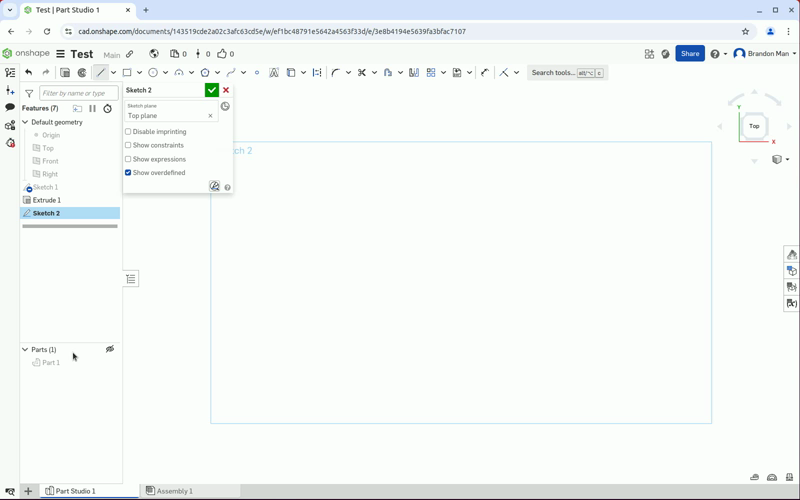
key_down(shift)
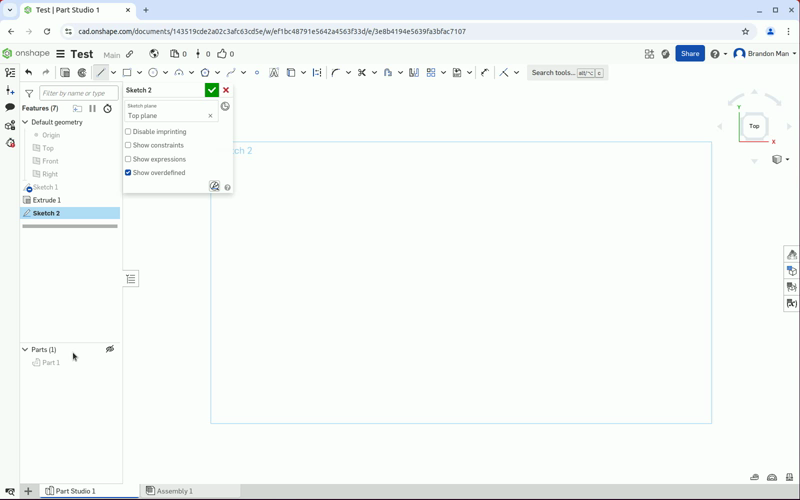
mouse_move(416, 327)
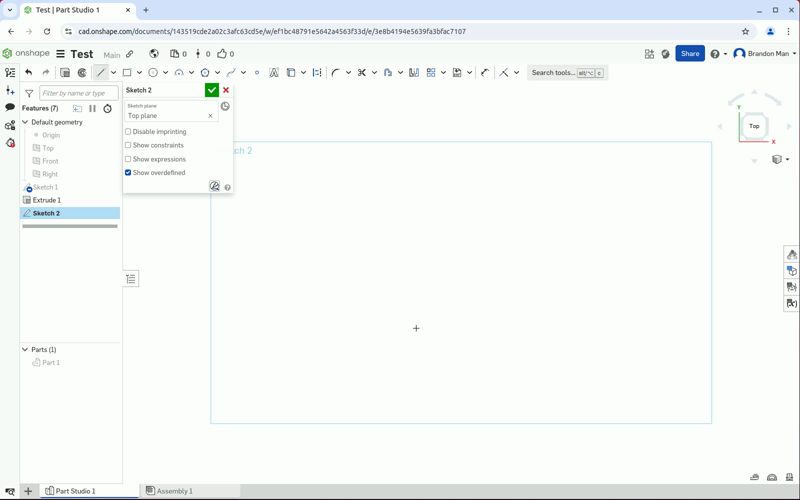
click(416, 327)
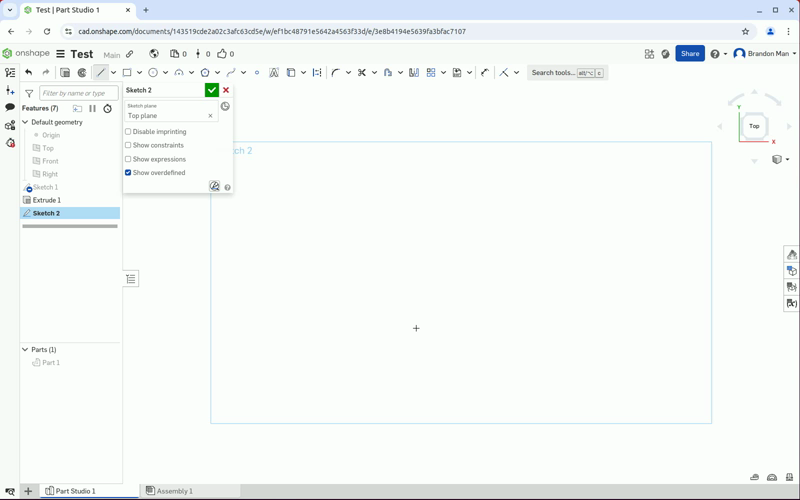
key_up(shift)
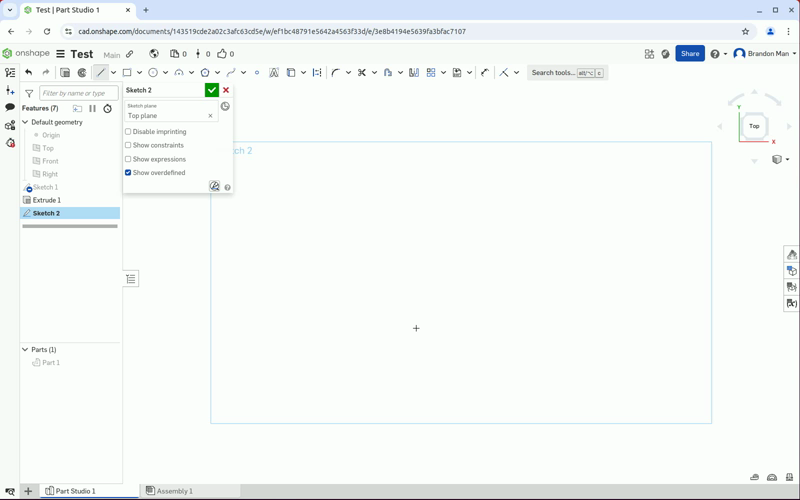
key_down(shift)
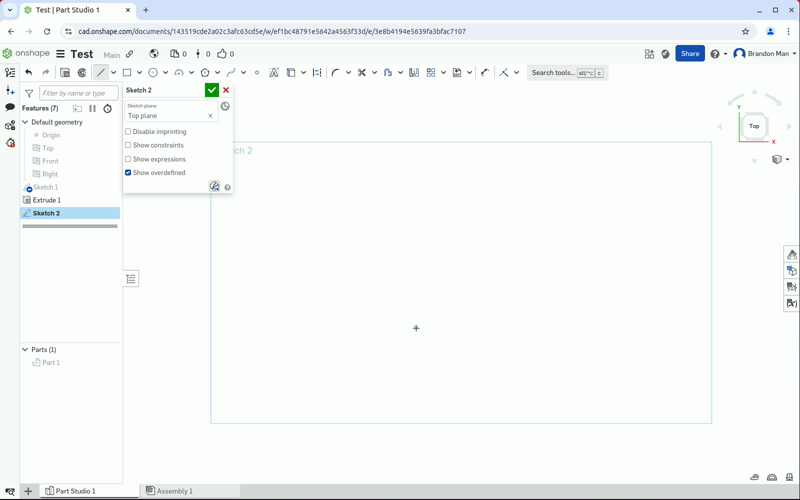
mouse_move(506, 327)
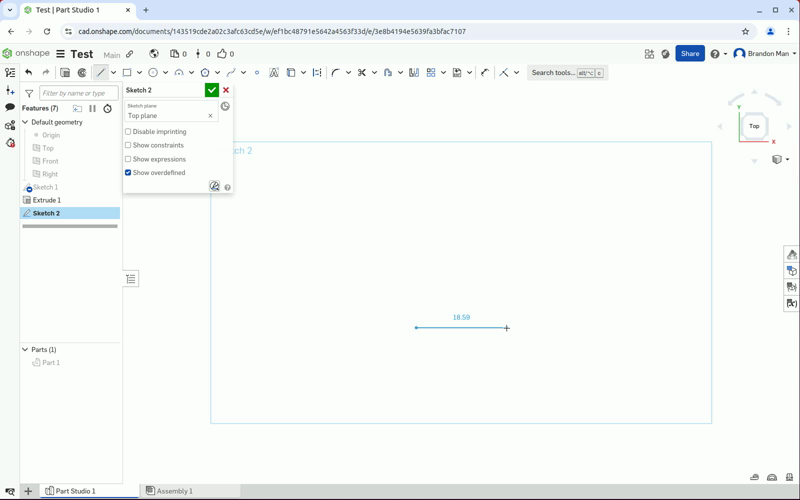
click(506, 327)
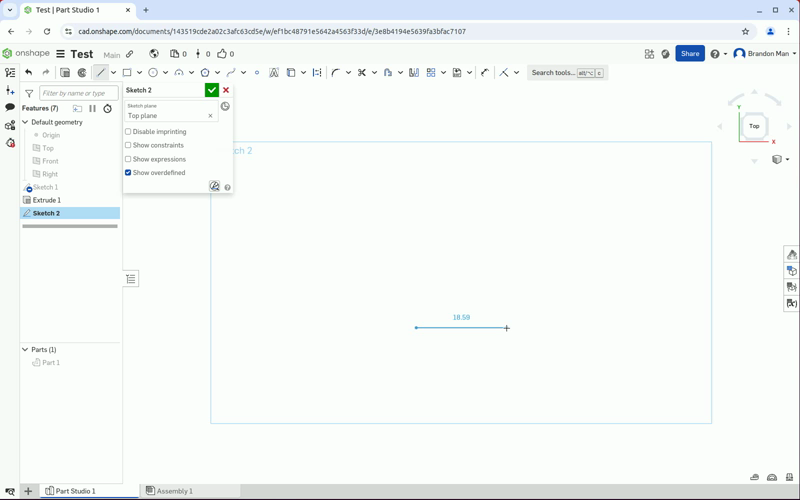
key_up(shift)
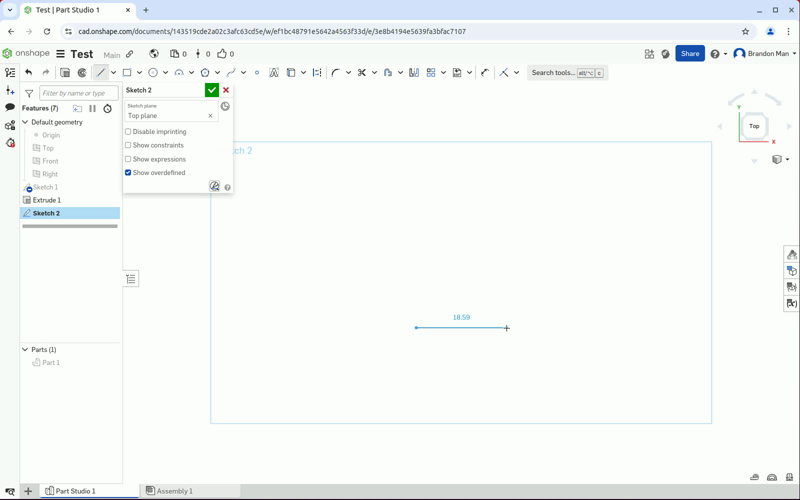
key_down(shift)
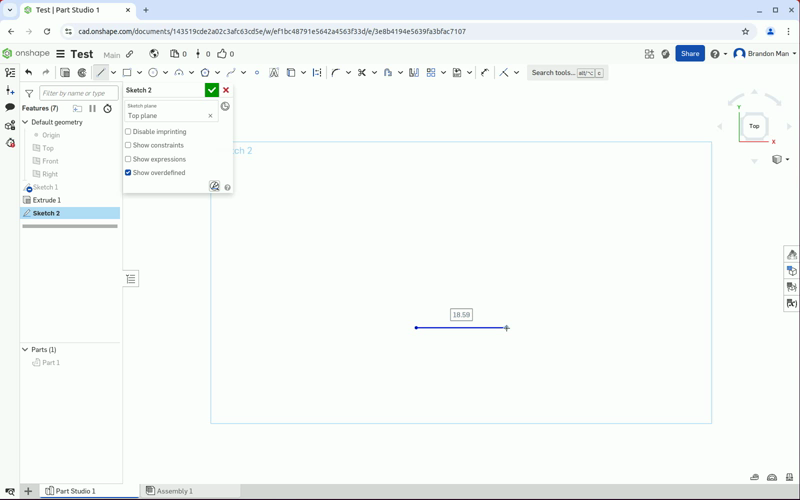
mouse_move(506, 237)
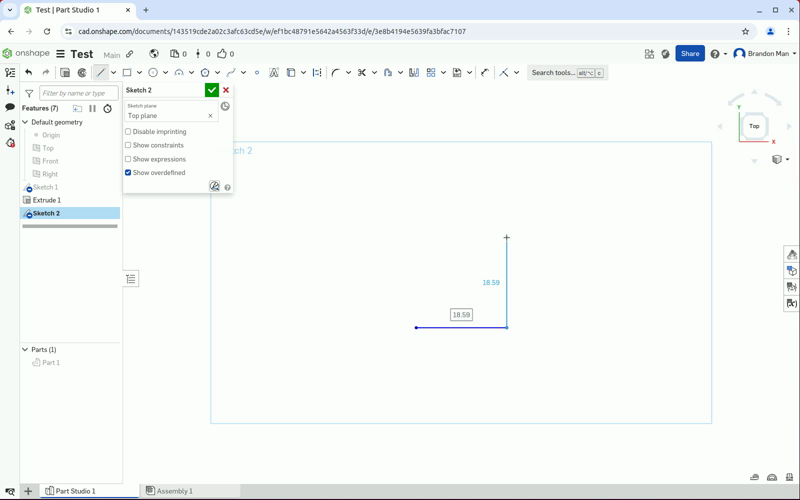
click(506, 237)
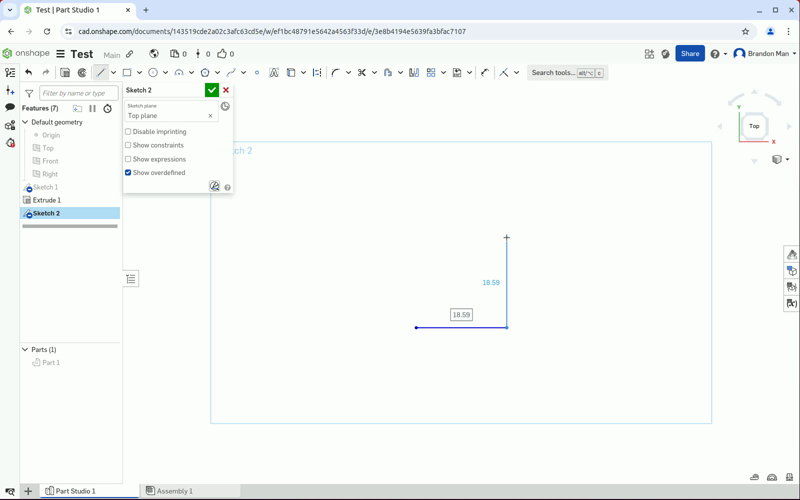
key_up(shift)
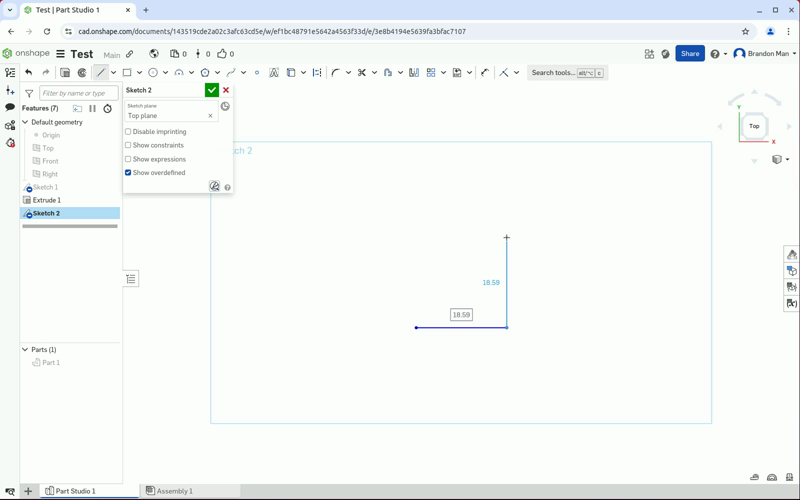
key_down(shift)
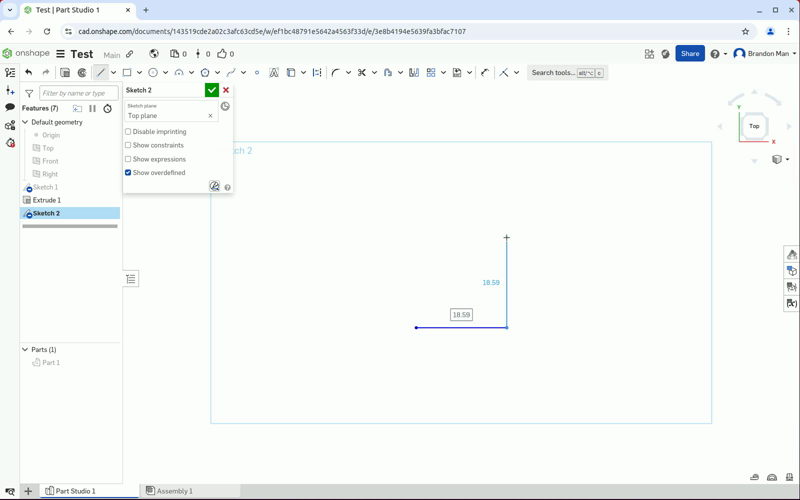
mouse_move(416, 237)
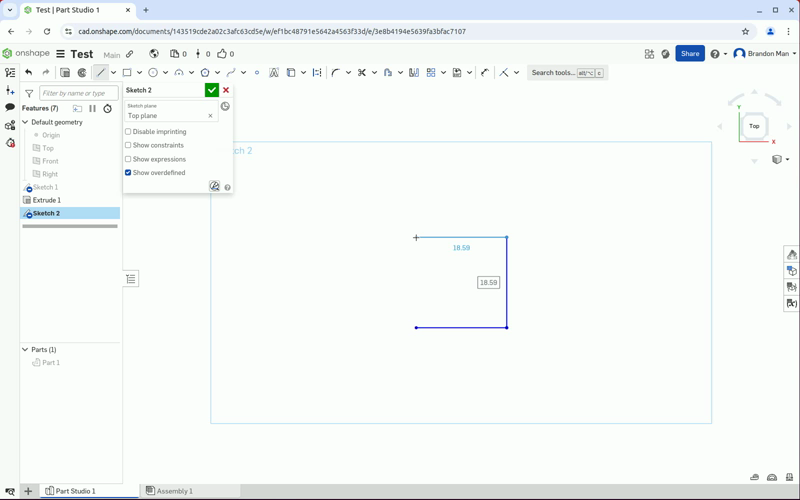
click(416, 237)
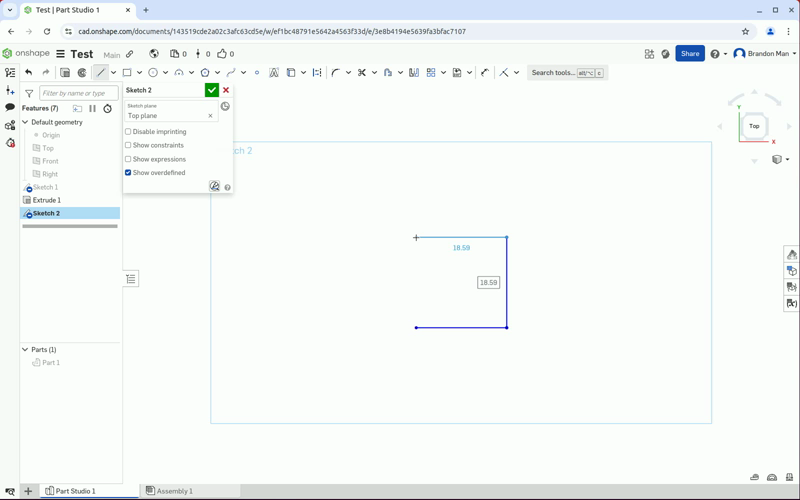
key_up(shift)
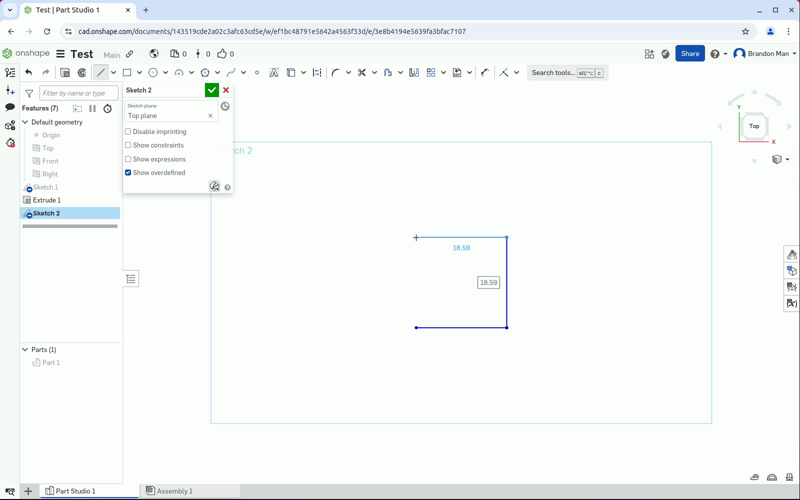
key_down(shift)
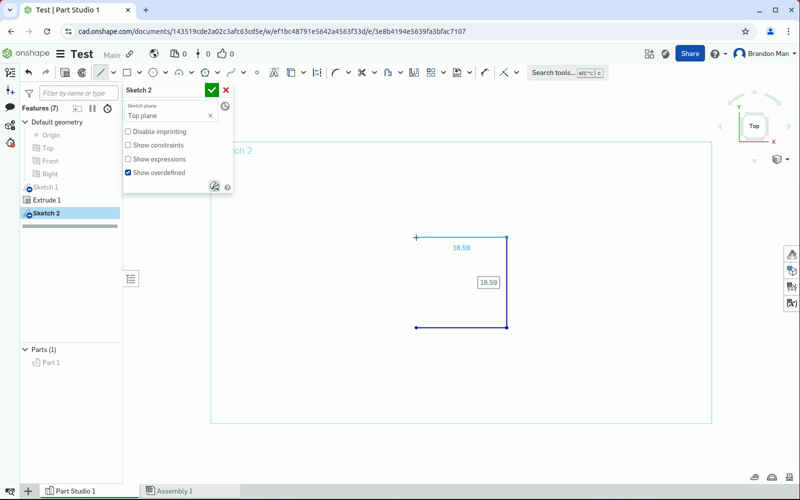
mouse_move(416, 327)
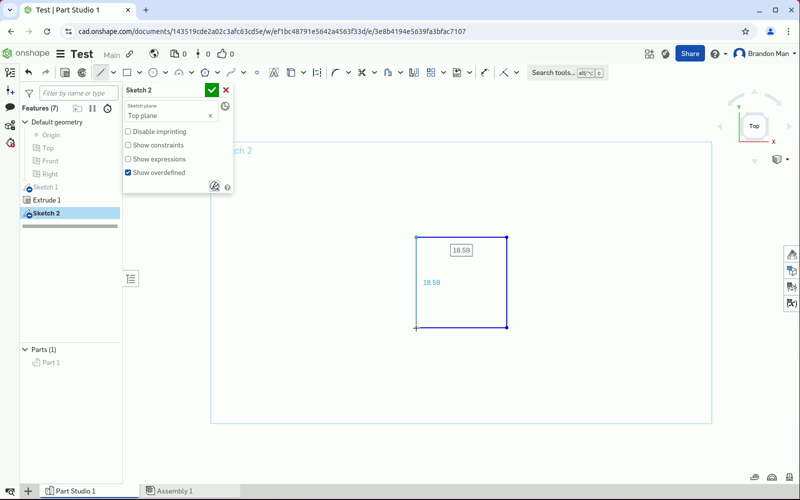
key_up(shift)
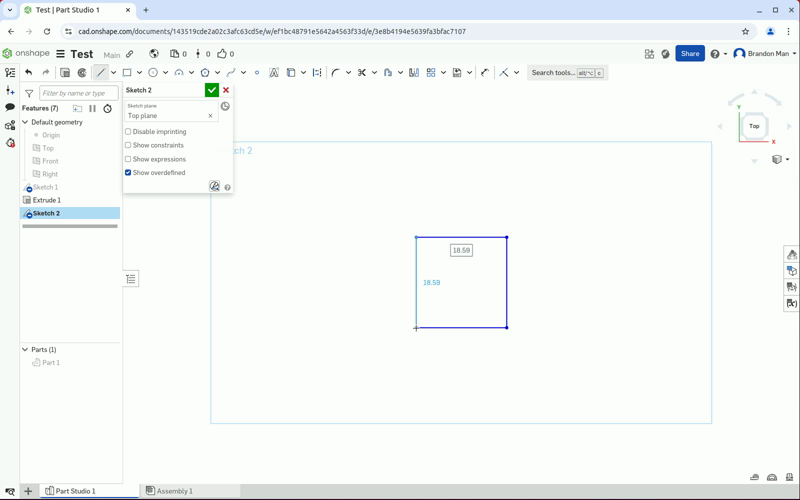
click(416, 327)
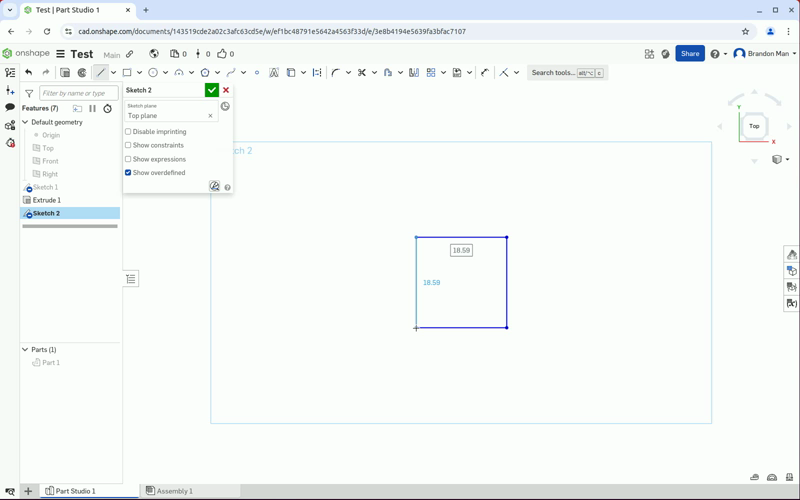
key(esc)
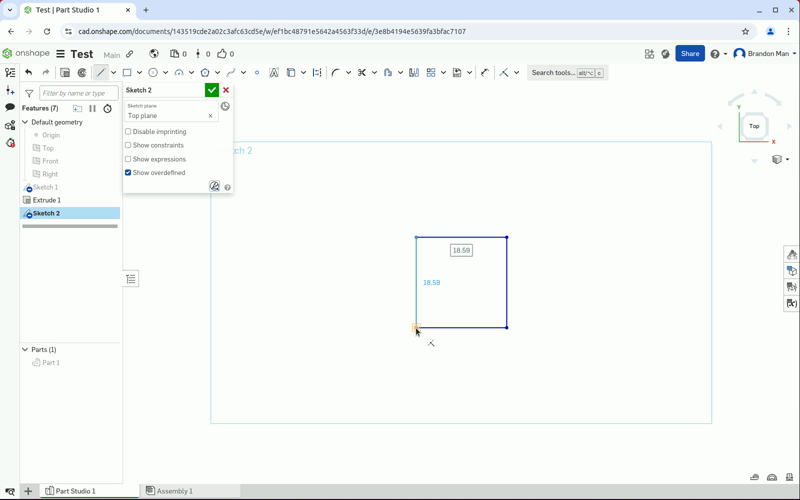
mouse_move(465, 320)
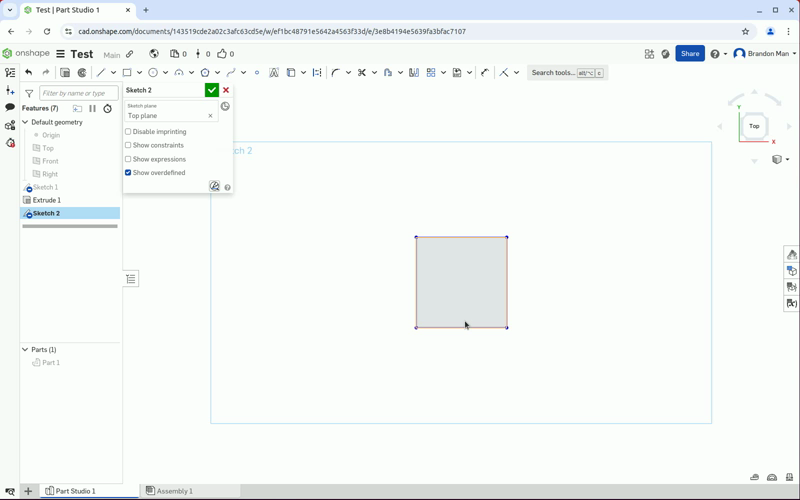
click(465, 320)
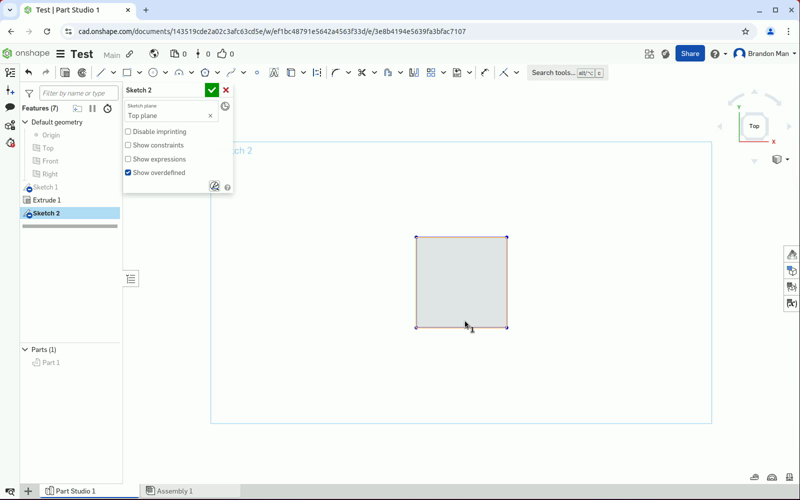
mouse_move(73, 352)
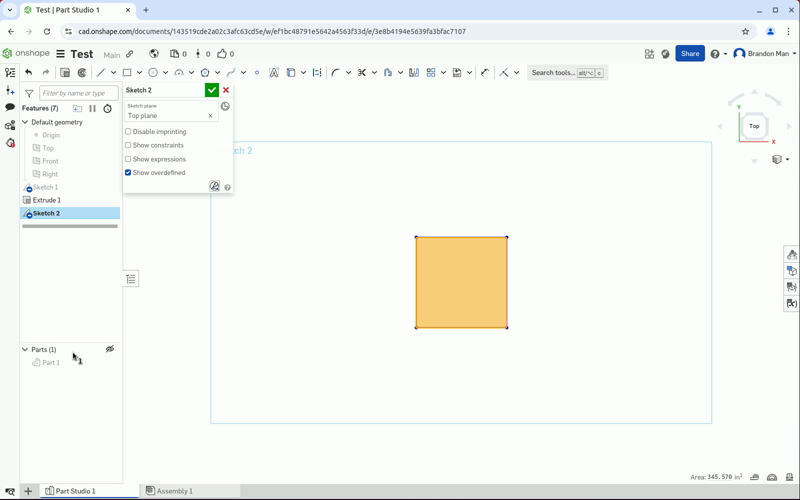
key(shift+y)
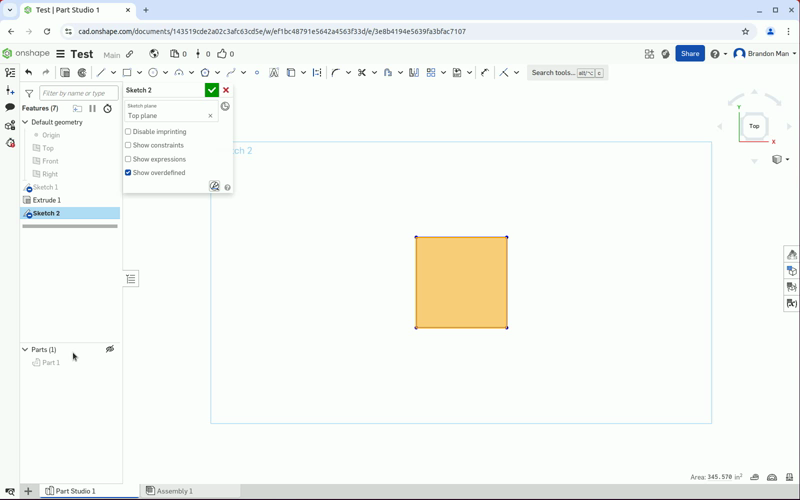
key(shift+e)
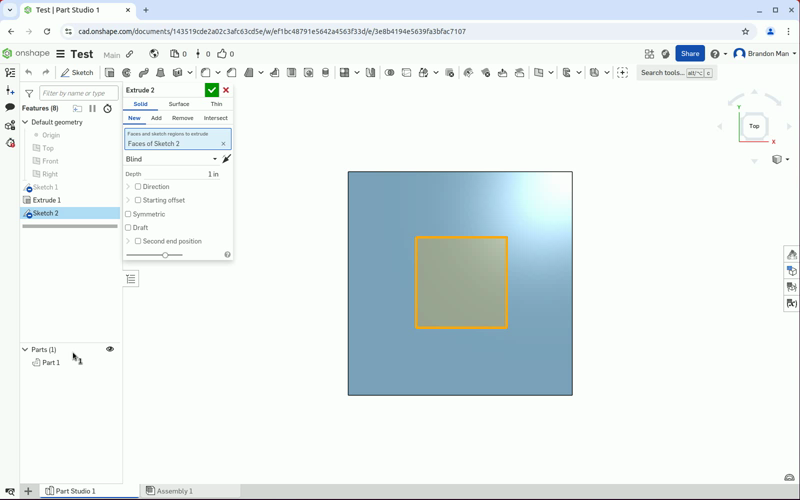
mouse_move(143, 106)
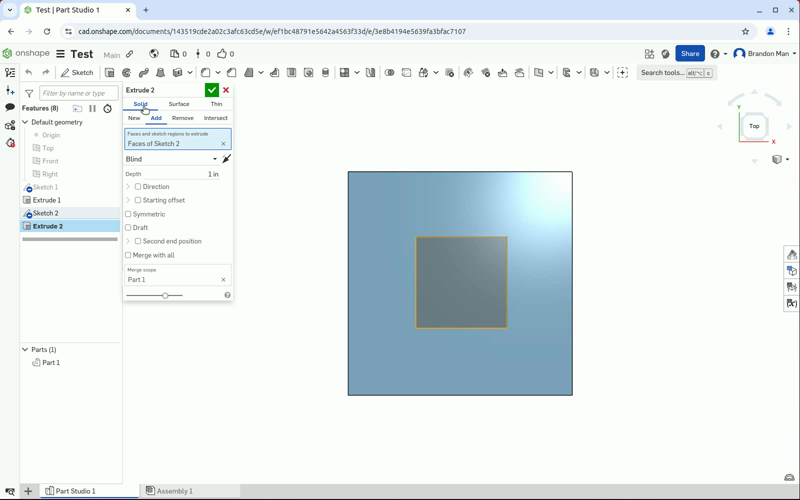
click(143, 106)
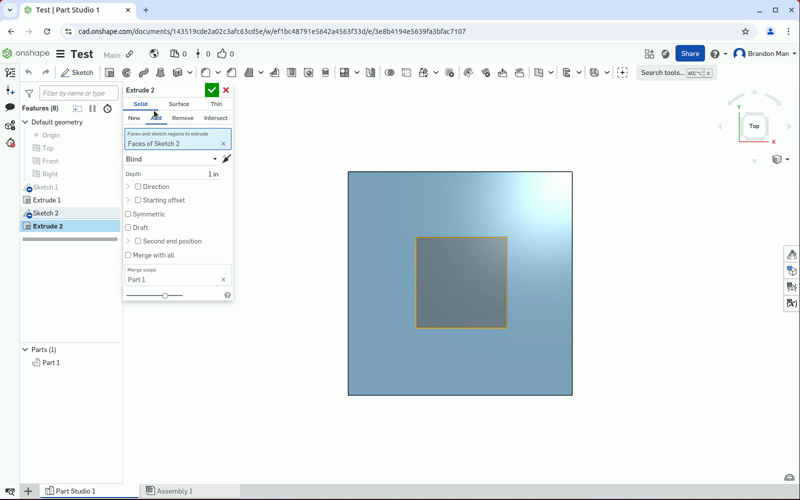
mouse_move(186, 120)
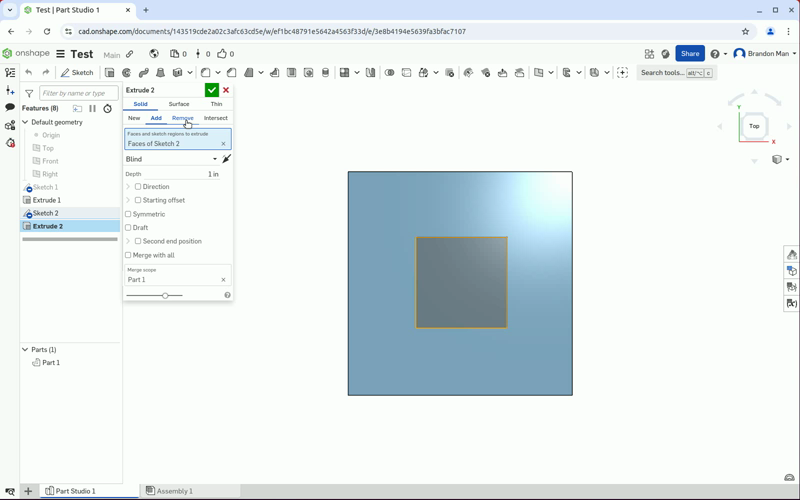
click(186, 120)
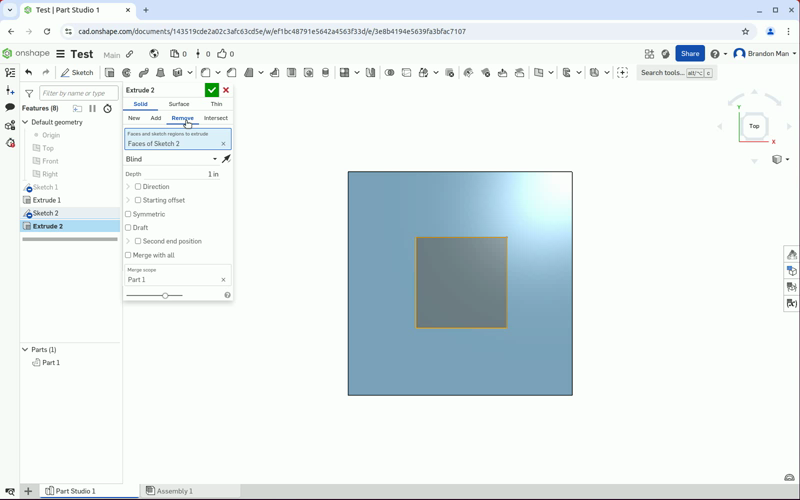
key(tab, 4)
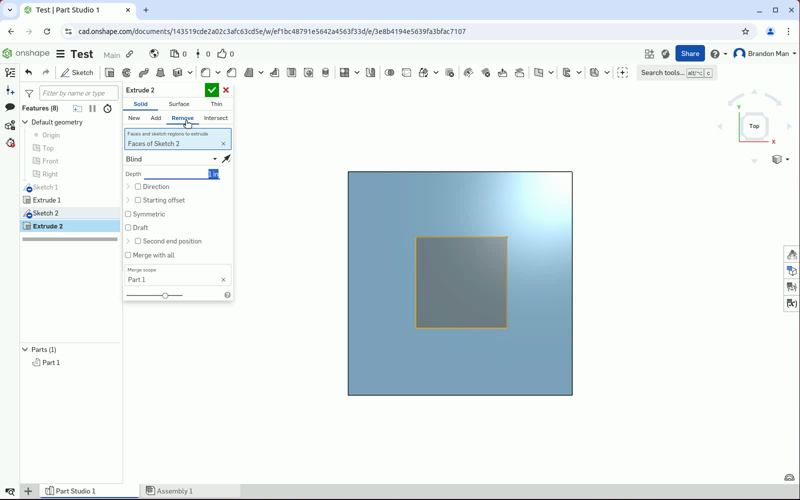
text(20.46)
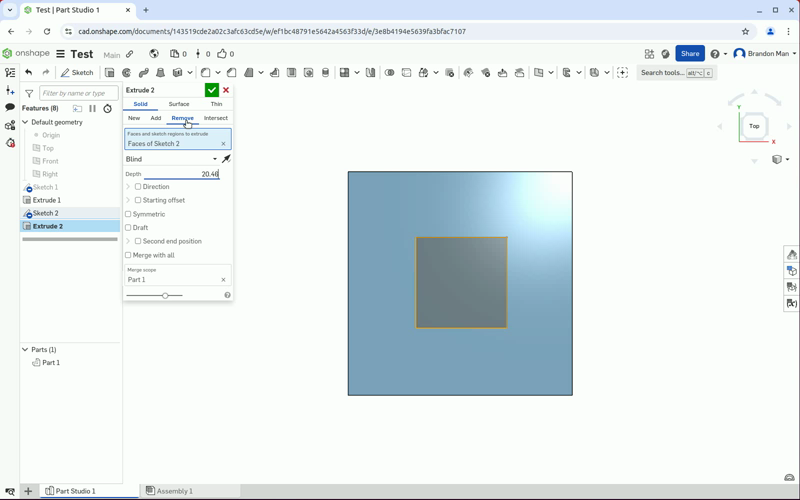
key(tab, 6)
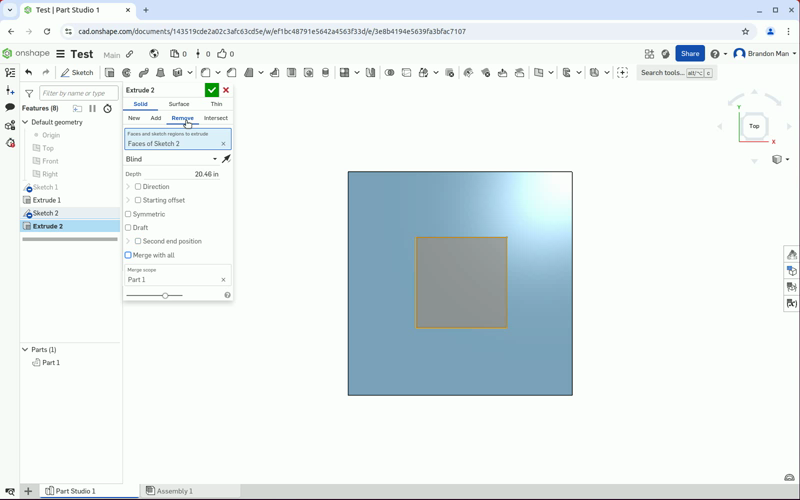
key(space)
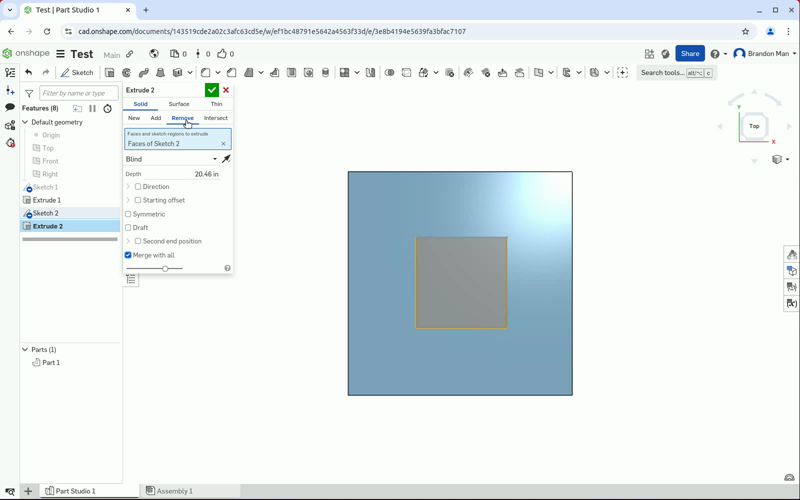
key(enter)
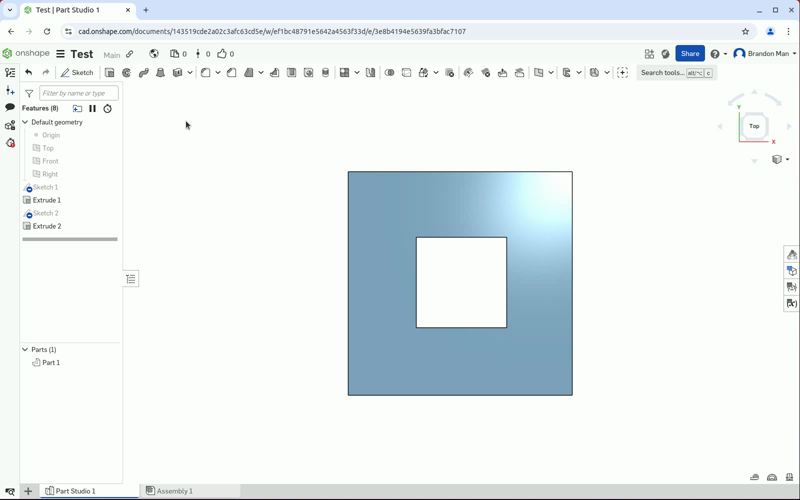
key(shift+h)
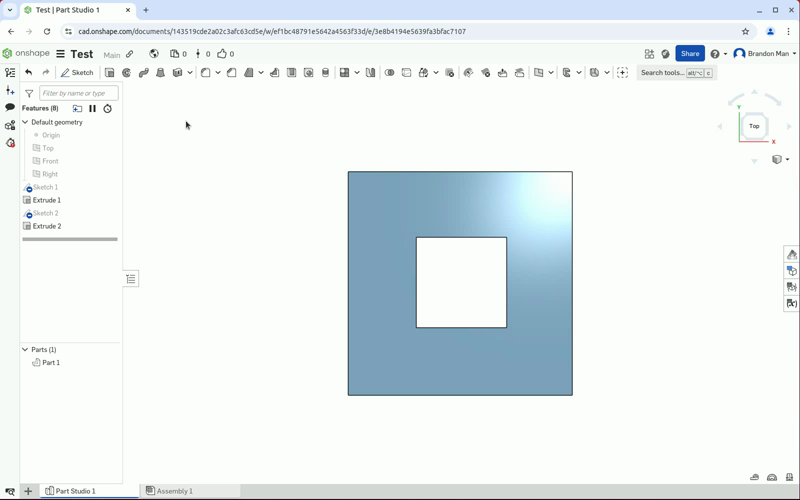
key(shift+h)
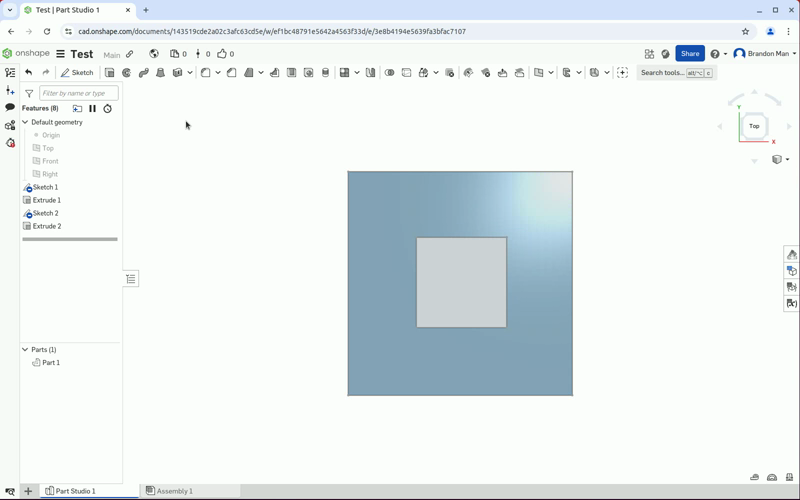
key(shift+7)
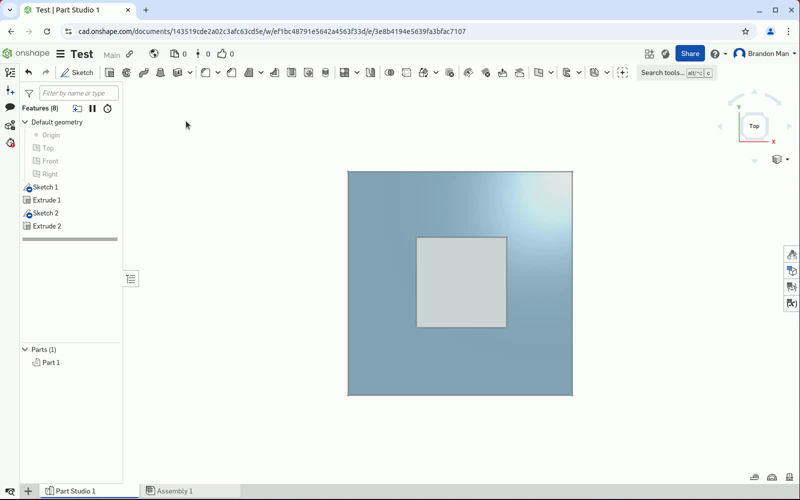
key(up, 3)
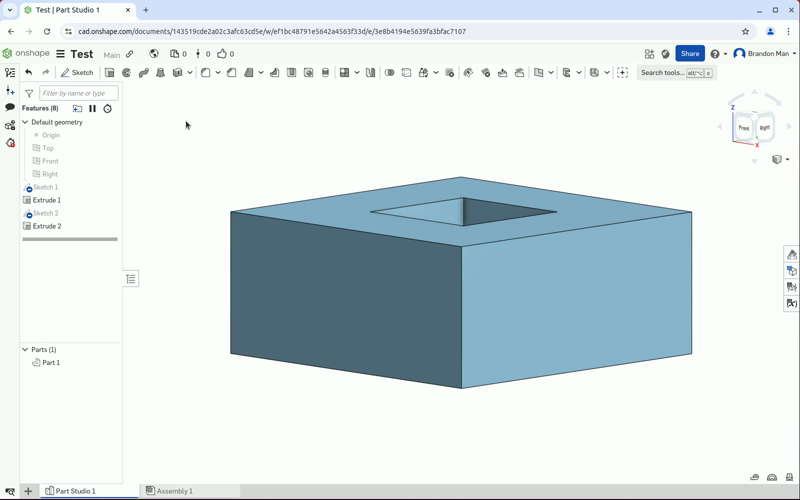
key(left, 3)
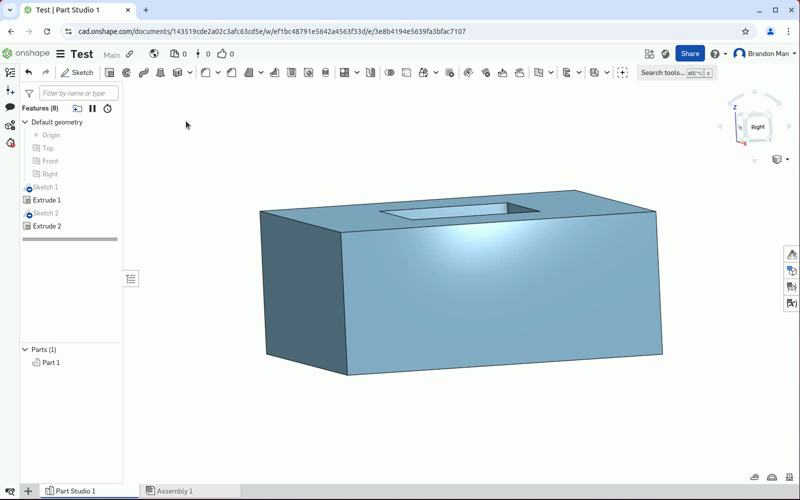
key(right, 3)
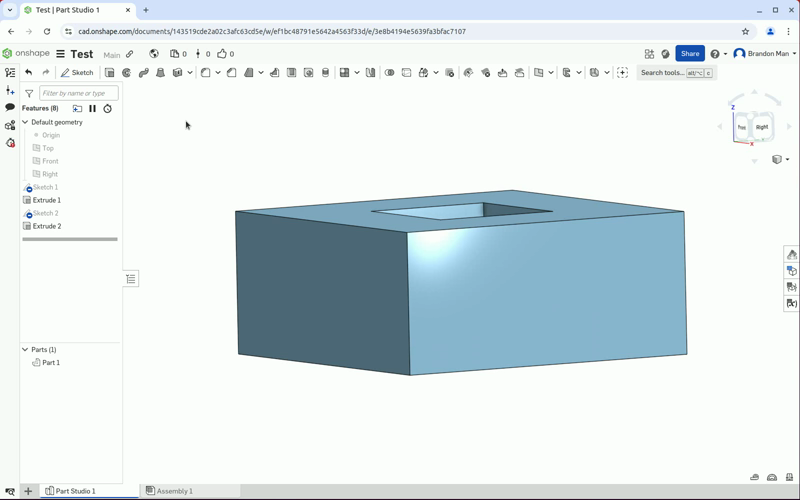
key(down, 3)
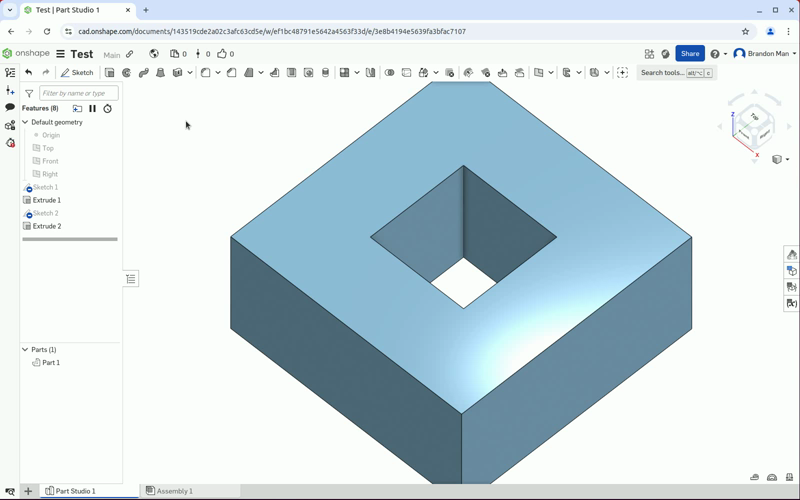
mouse_move(73, 189)
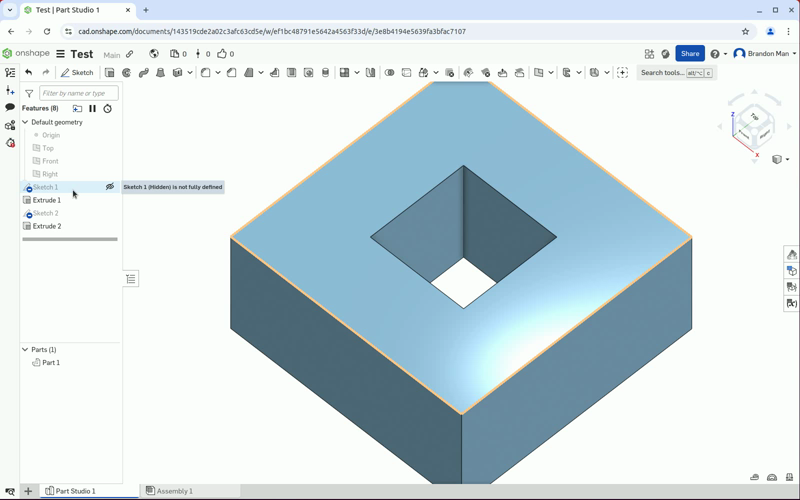
click(73, 189)